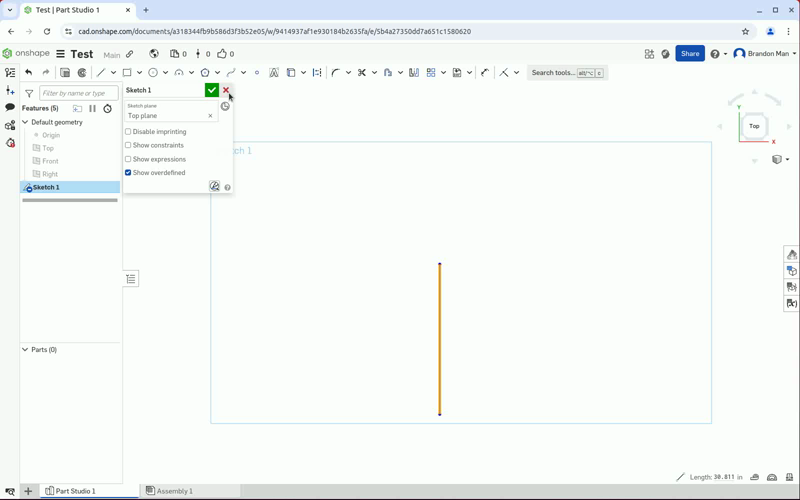
key(shift+h)
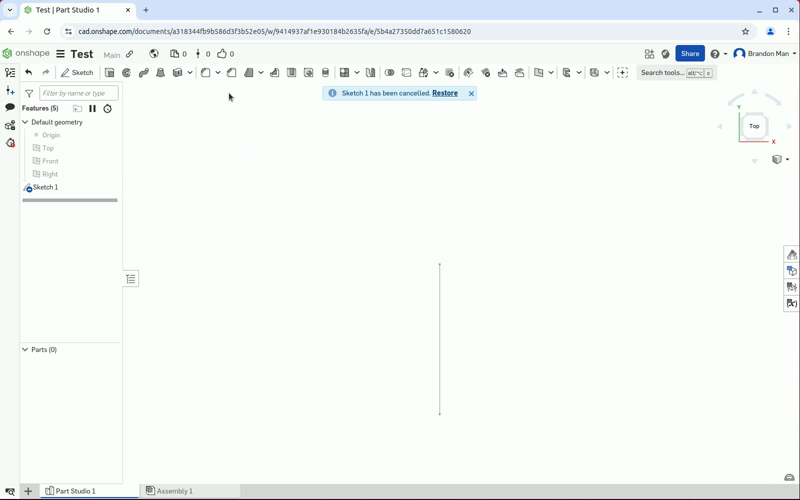
key(shift+s)
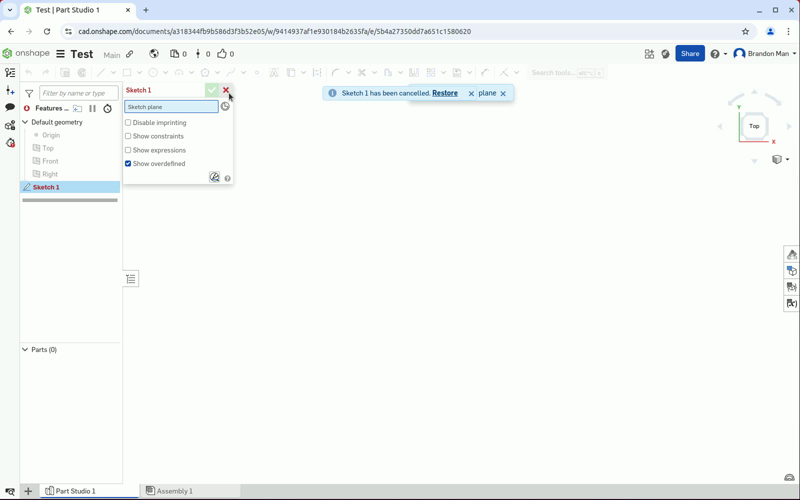
mouse_move(73, 150)
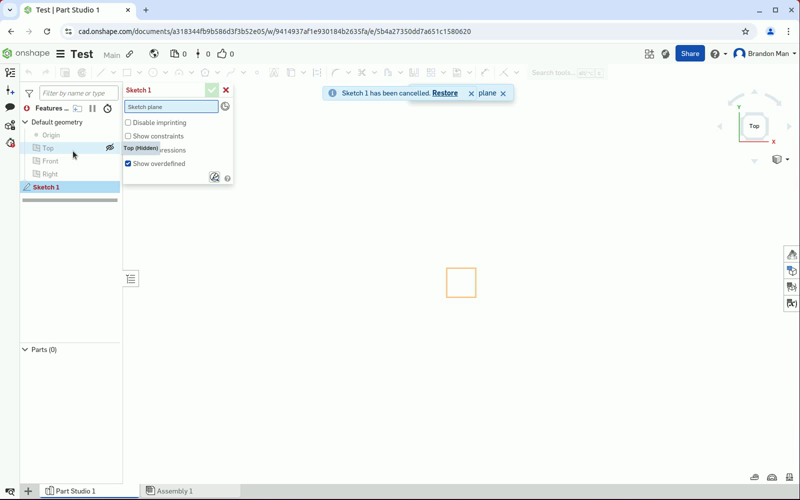
click(73, 150)
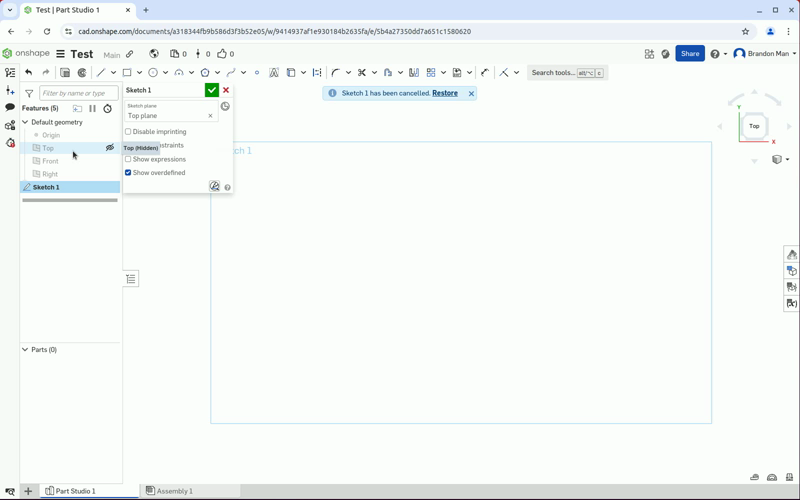
mouse_move(73, 352)
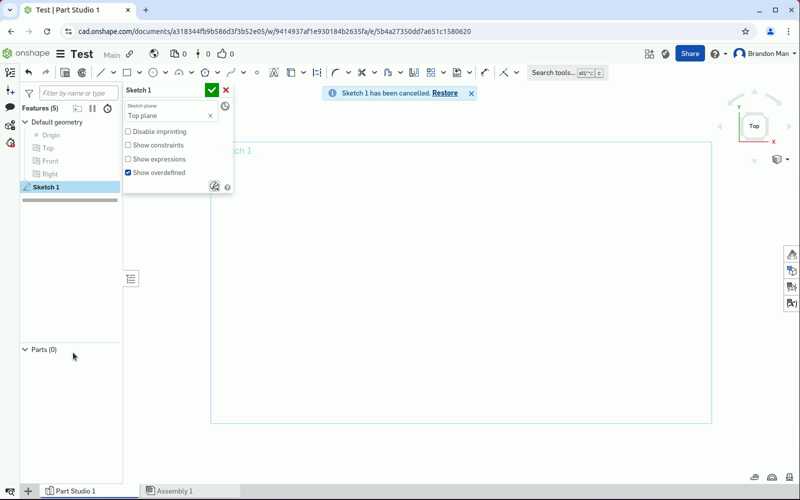
key(y)
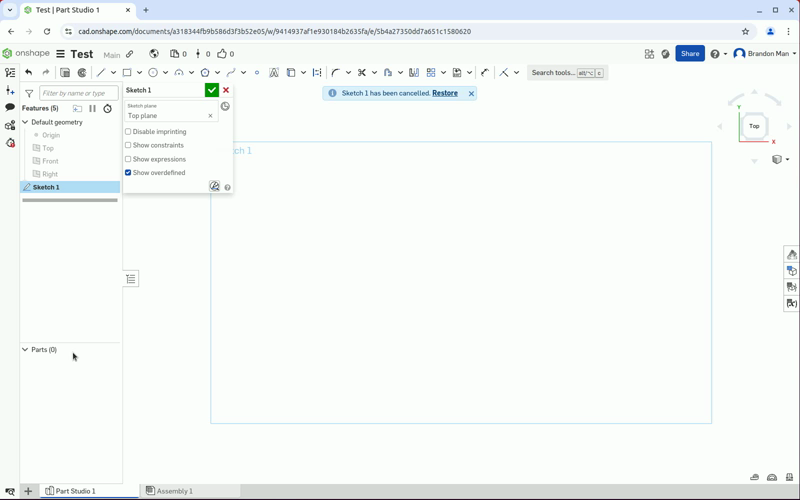
key(l)
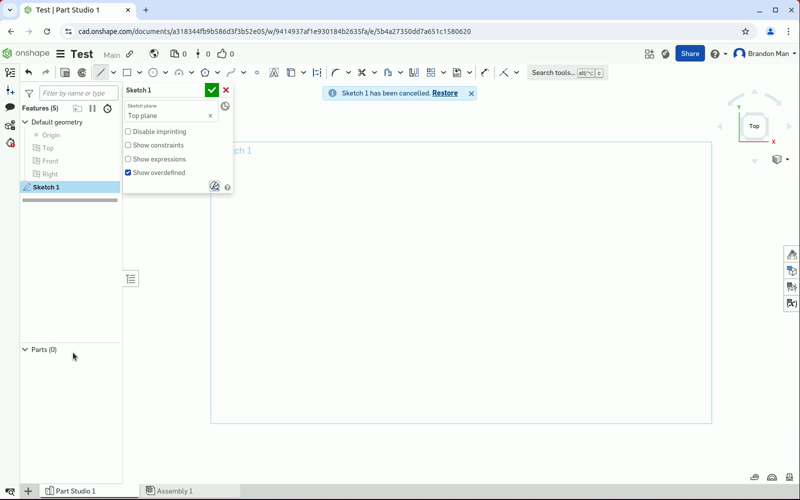
key_down(shift)
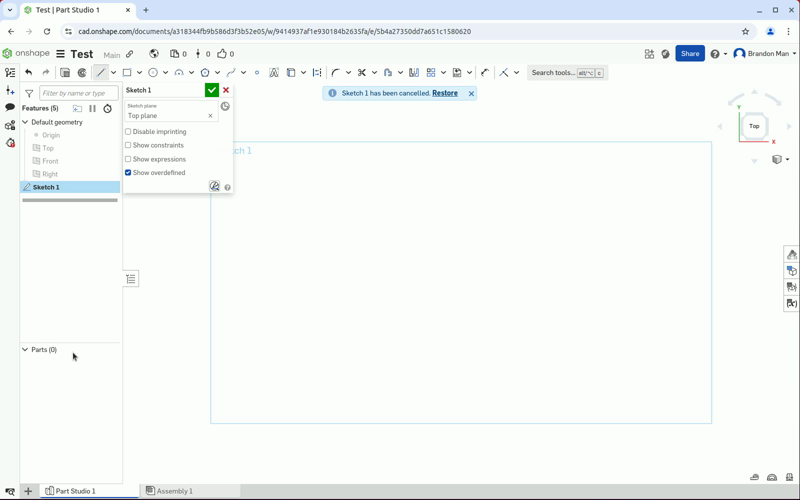
mouse_move(460, 282)
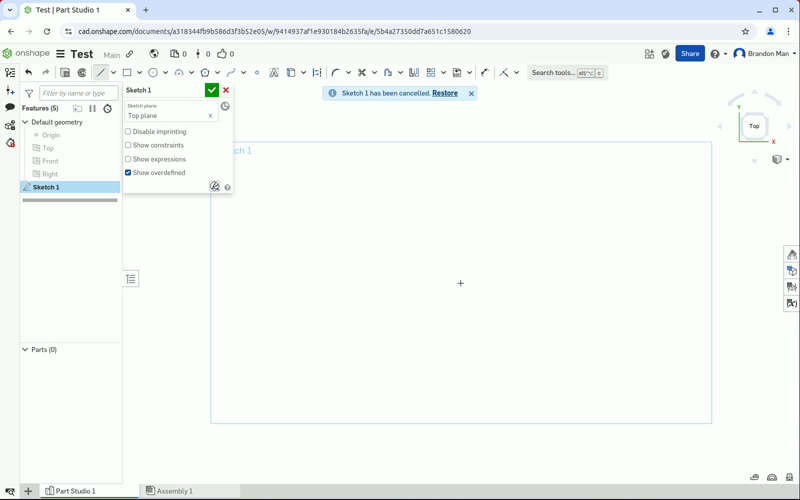
click(460, 282)
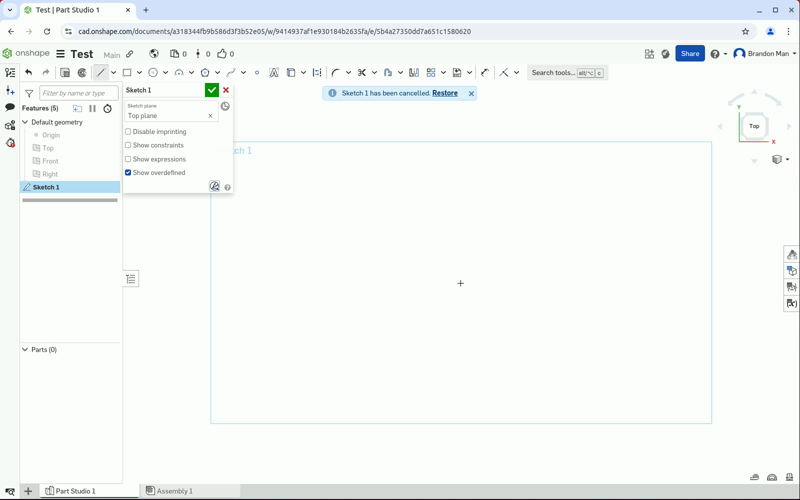
key_up(shift)
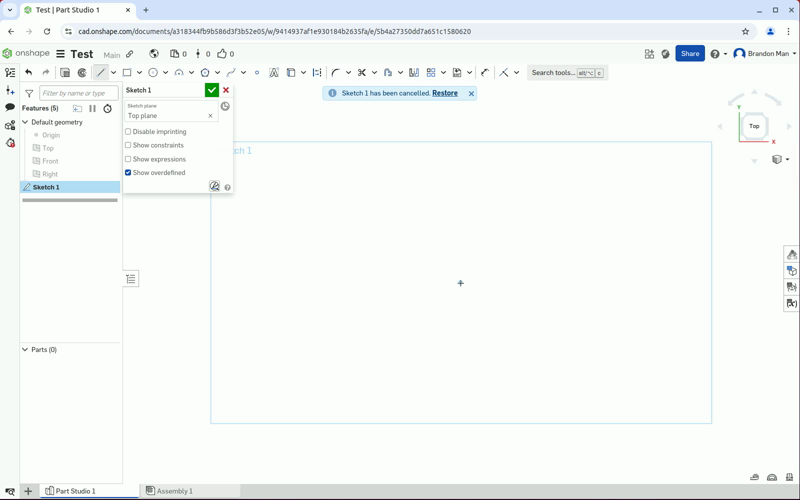
key_down(shift)
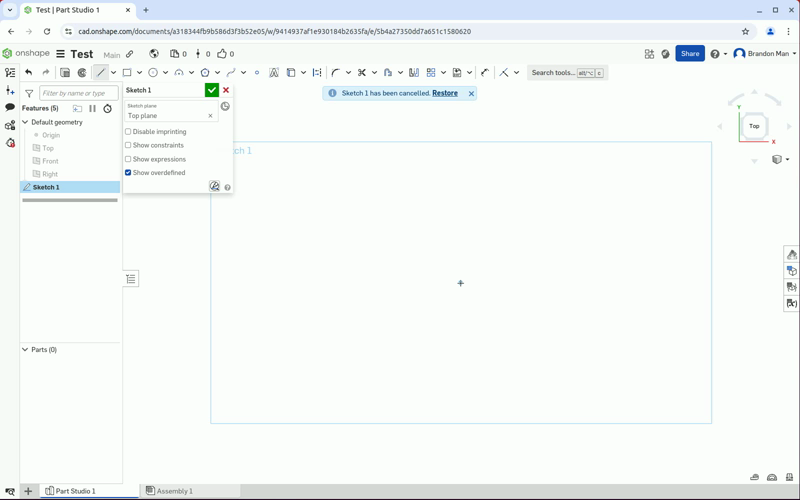
mouse_move(565, 282)
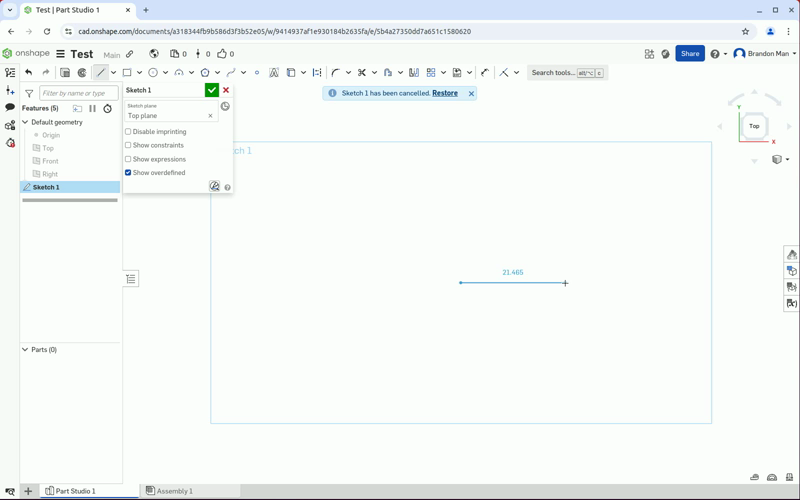
click(565, 282)
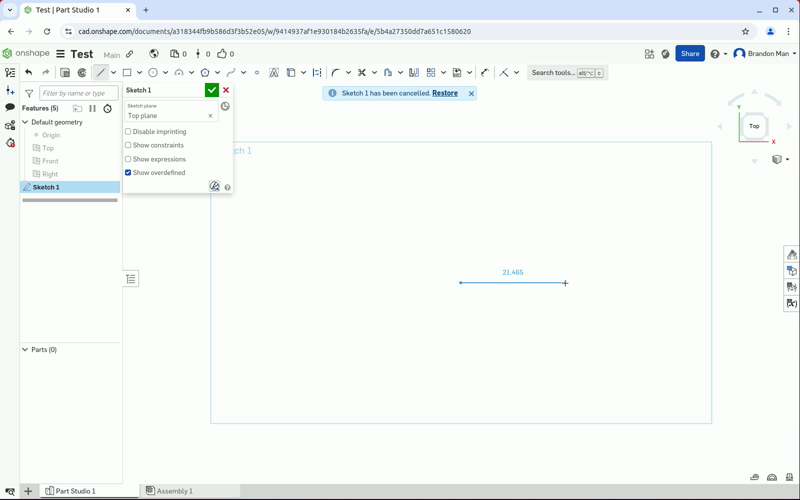
key_up(shift)
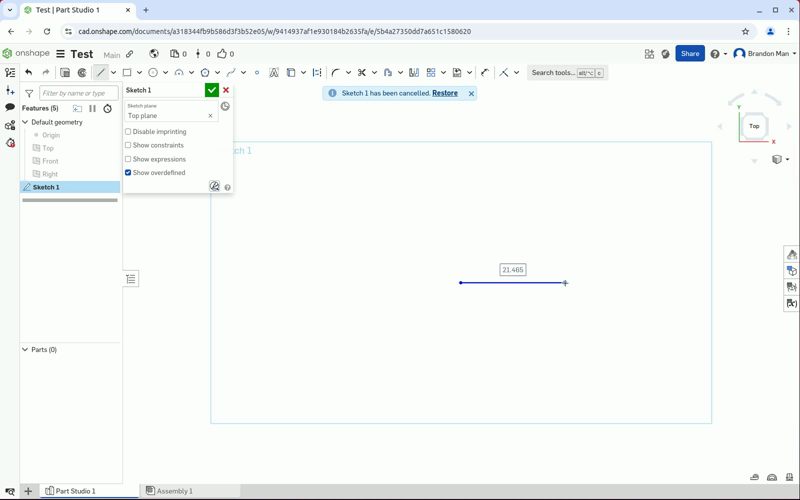
key_down(shift)
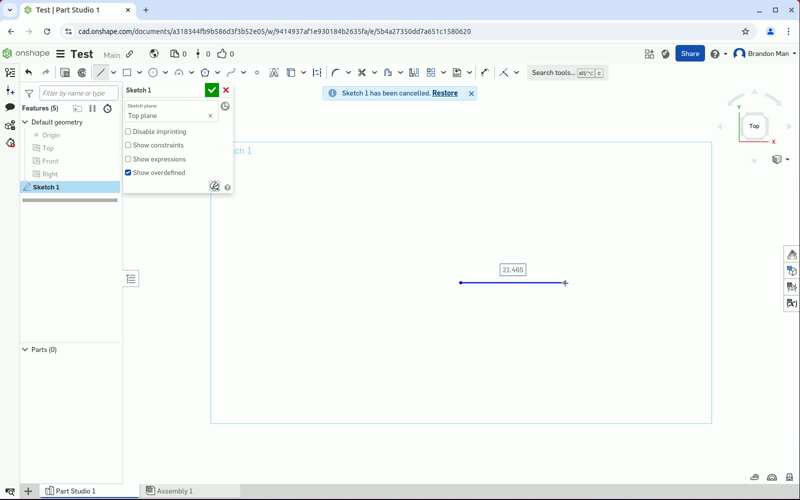
mouse_move(565, 178)
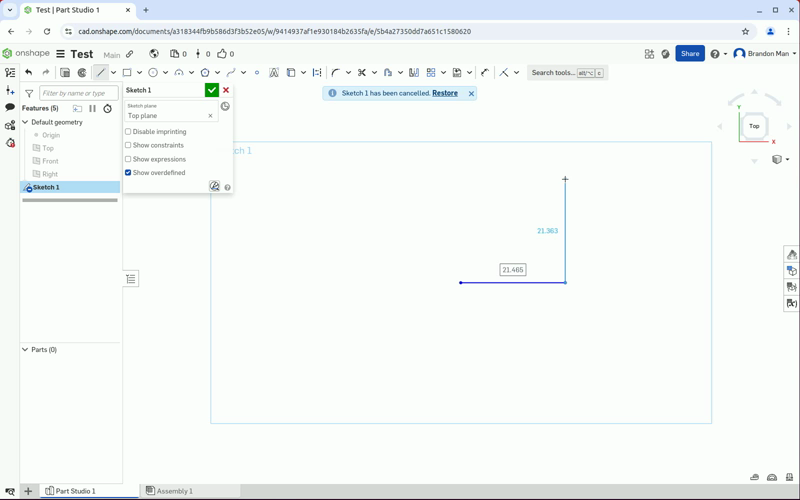
click(565, 178)
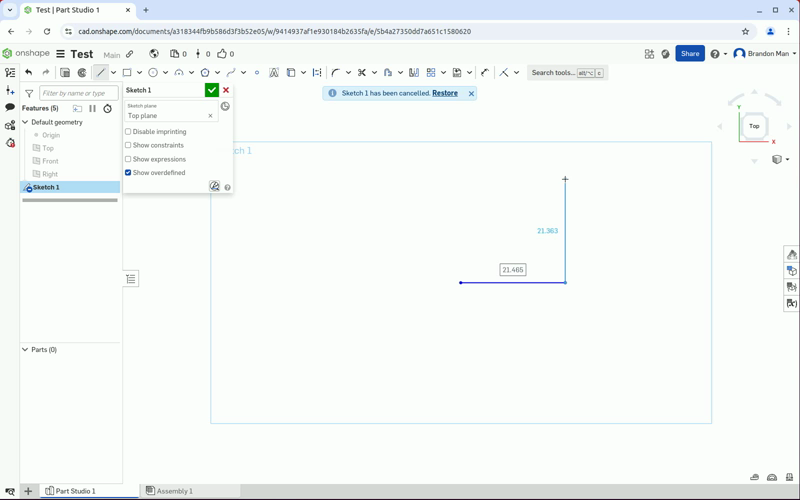
key_up(shift)
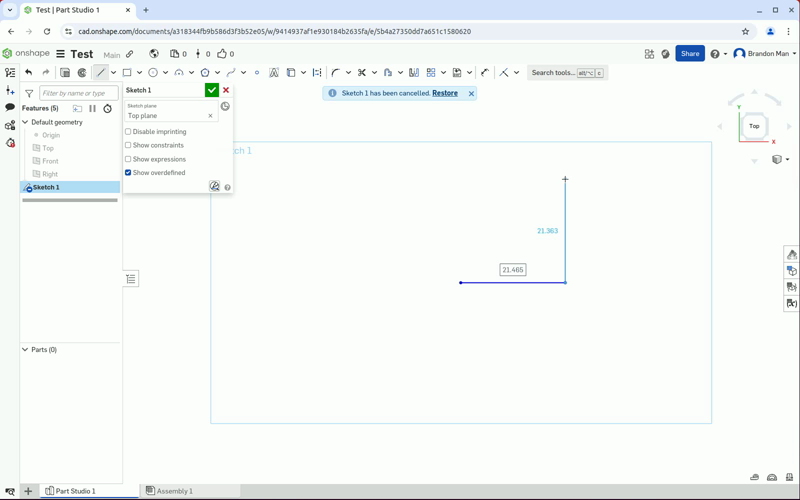
key_down(shift)
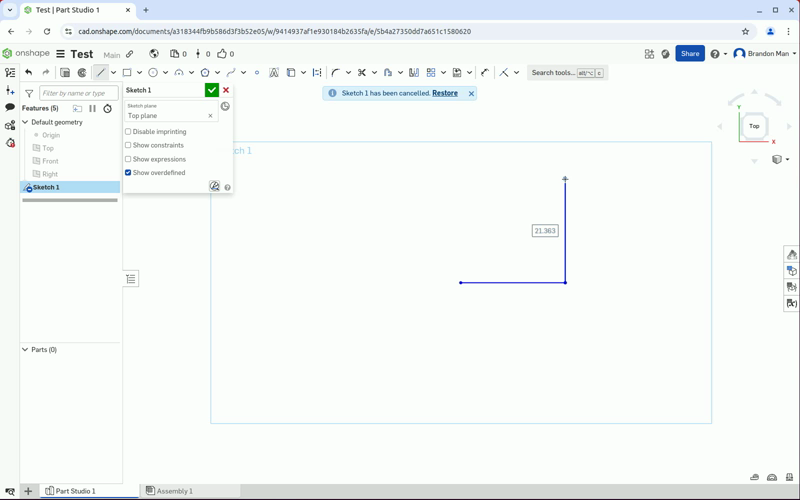
mouse_move(460, 178)
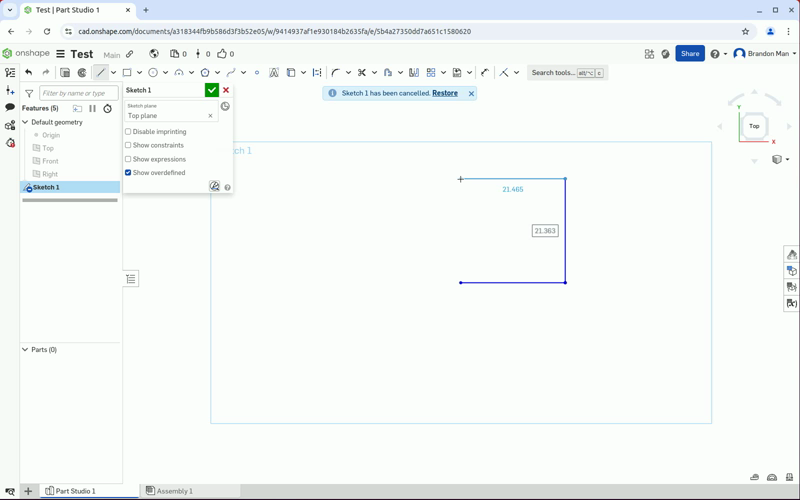
click(460, 178)
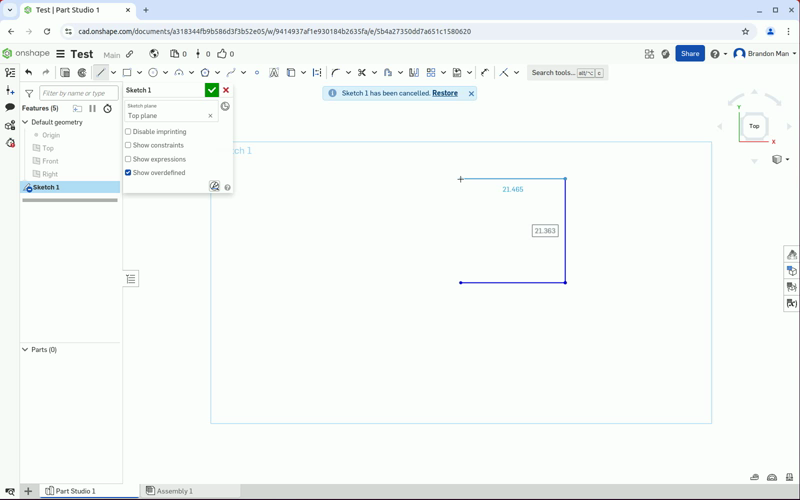
key_up(shift)
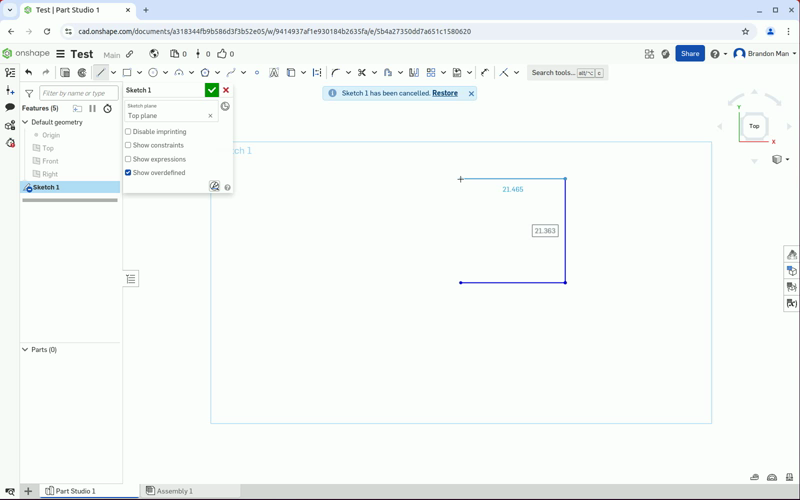
key_down(shift)
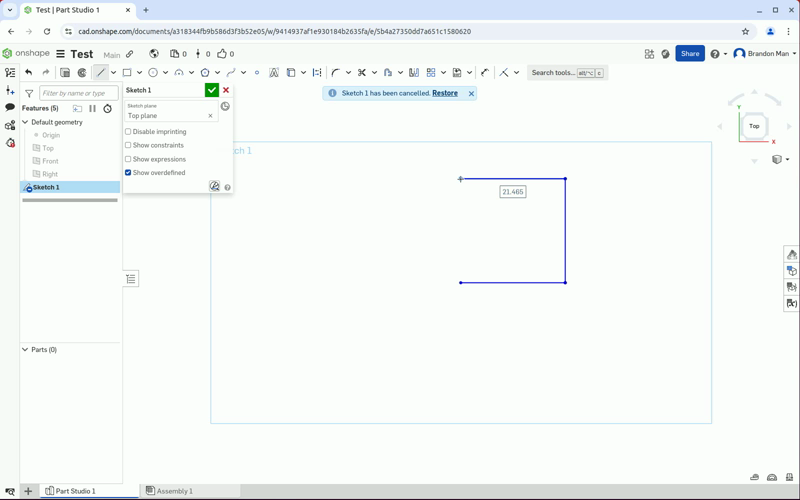
mouse_move(460, 282)
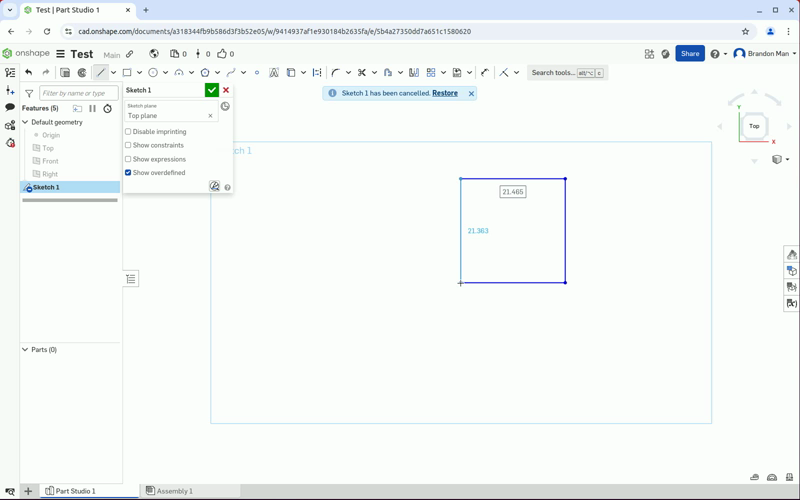
key_up(shift)
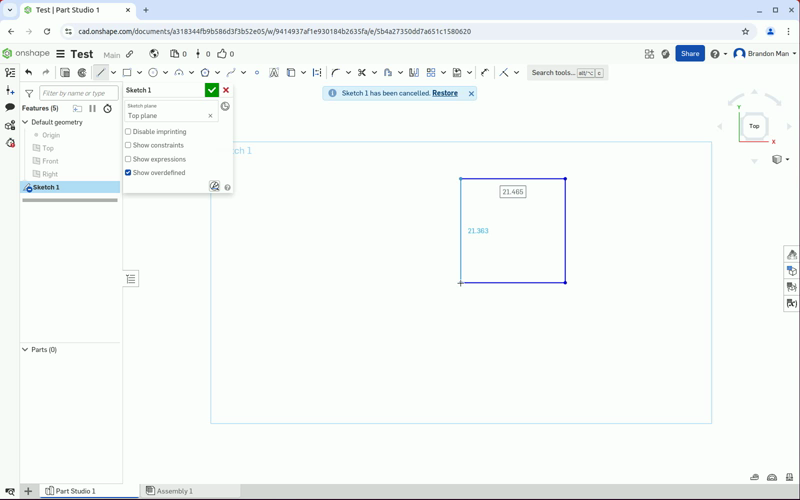
click(460, 282)
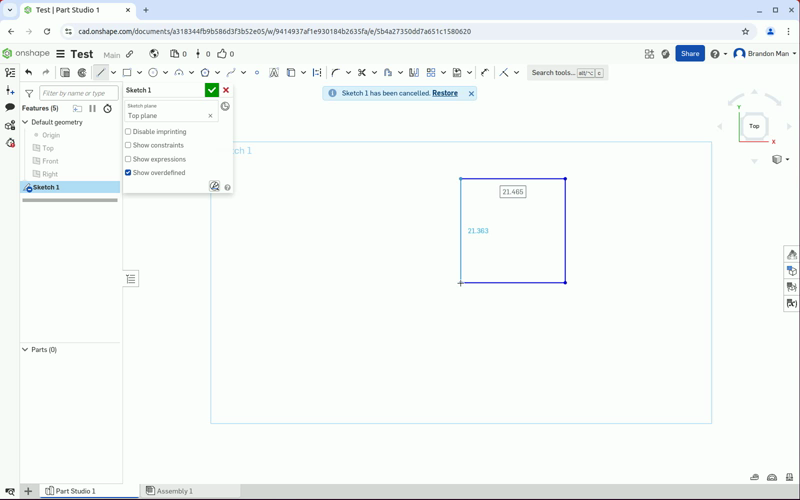
key(esc)
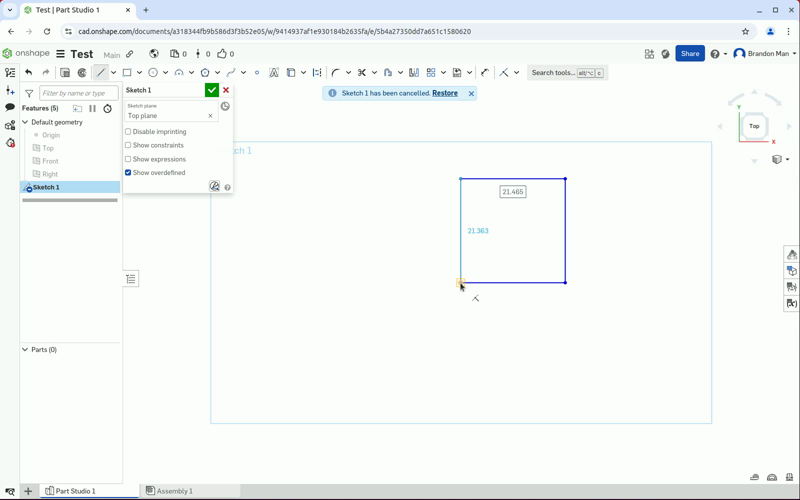
mouse_move(483, 207)
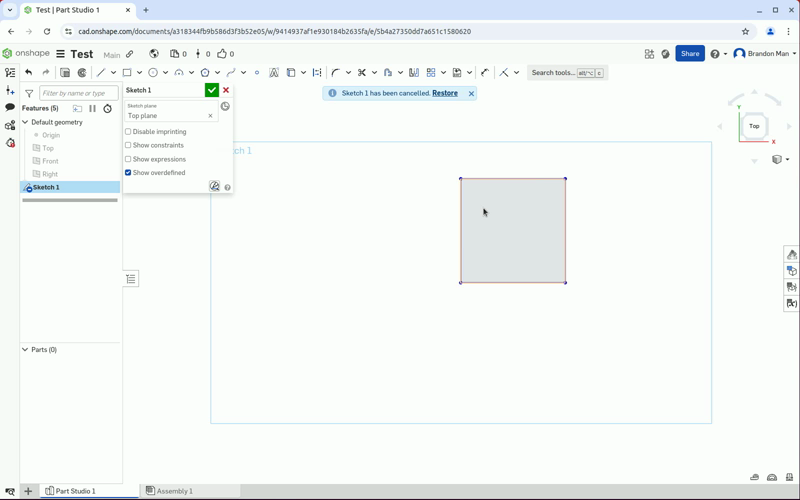
click(483, 207)
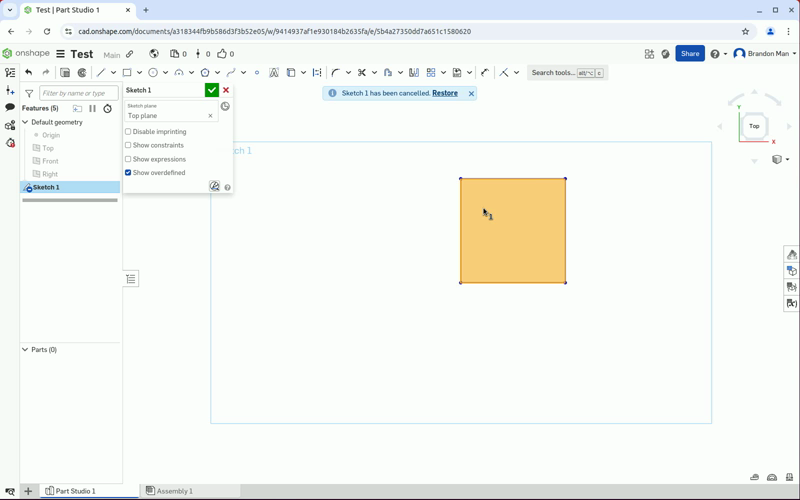
mouse_move(73, 352)
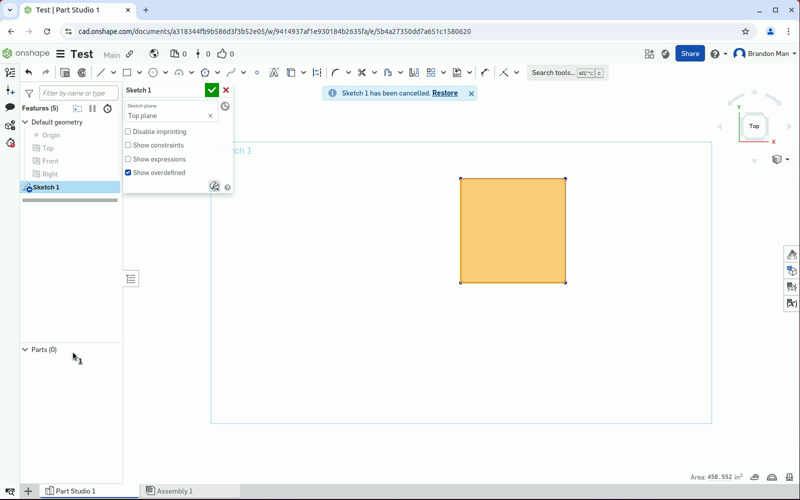
key(shift+y)
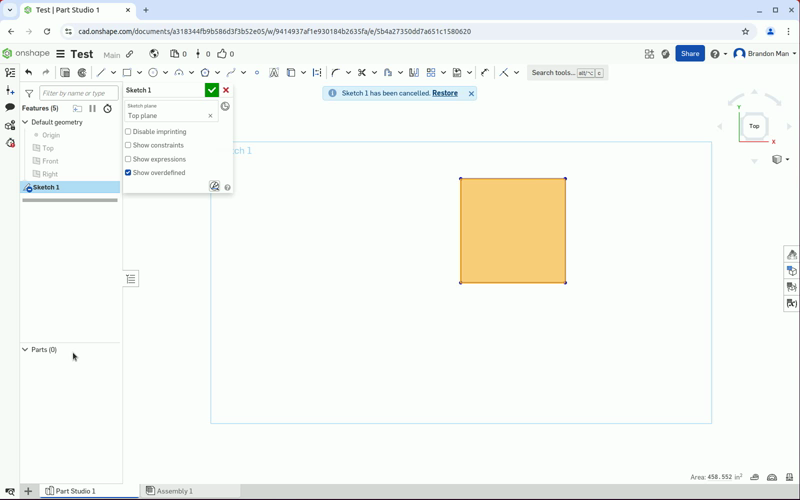
key(shift+e)
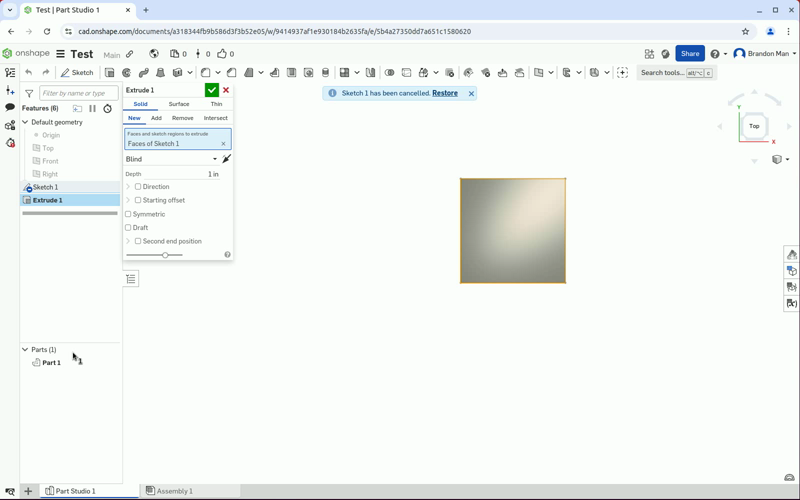
mouse_move(143, 106)
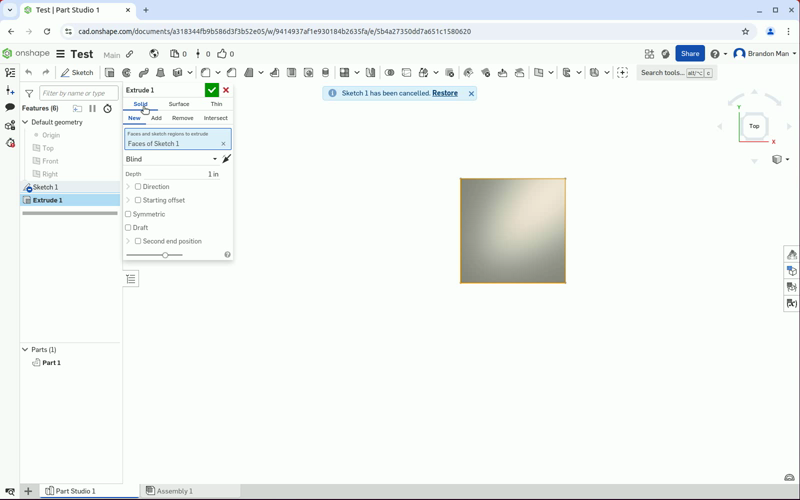
click(143, 106)
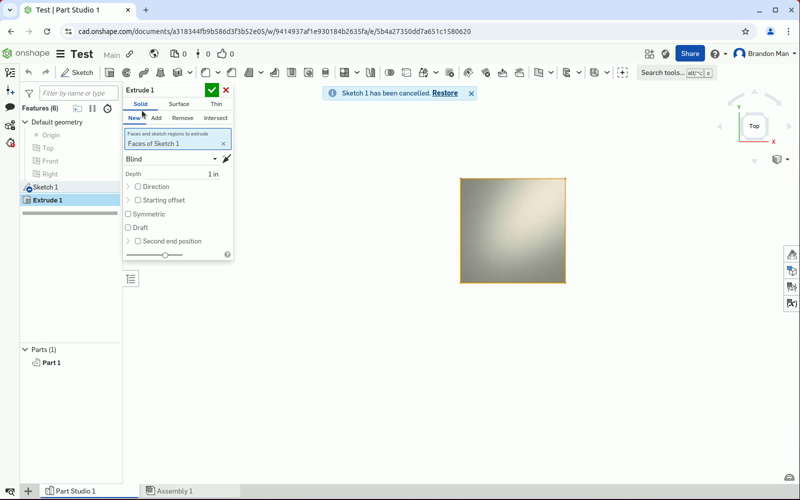
mouse_move(137, 120)
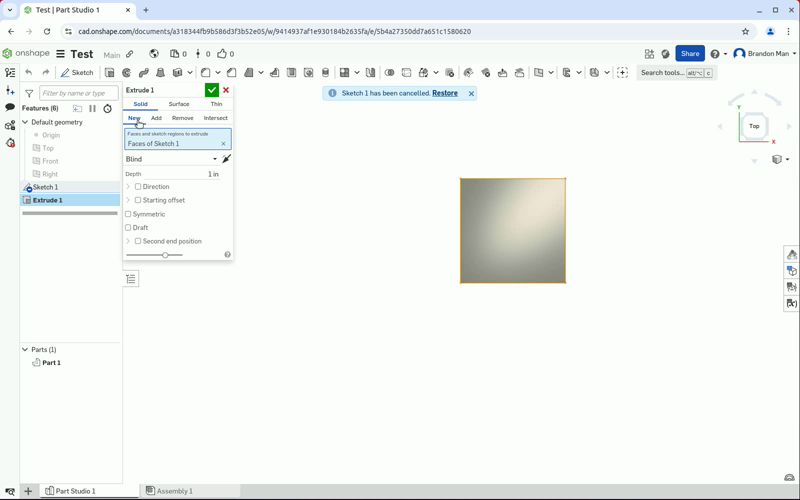
click(137, 120)
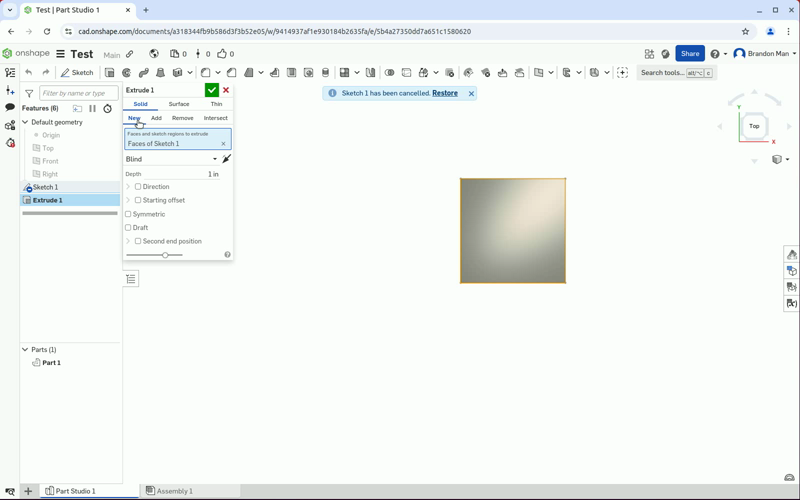
key(tab, 4)
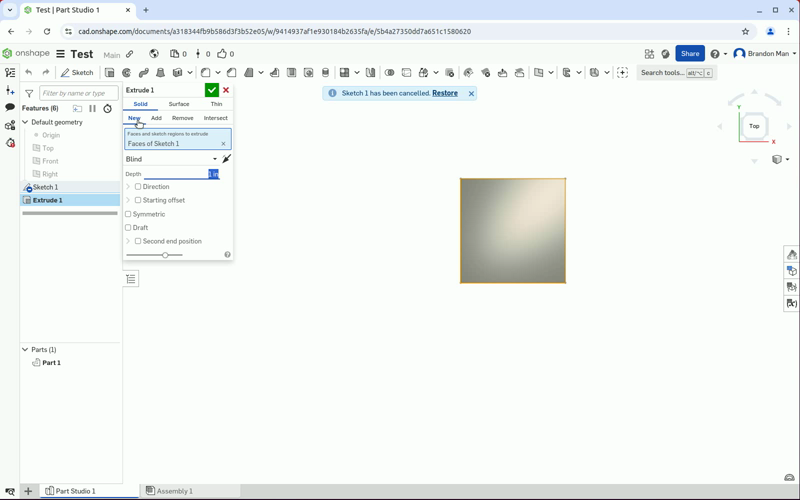
text(-3.611)
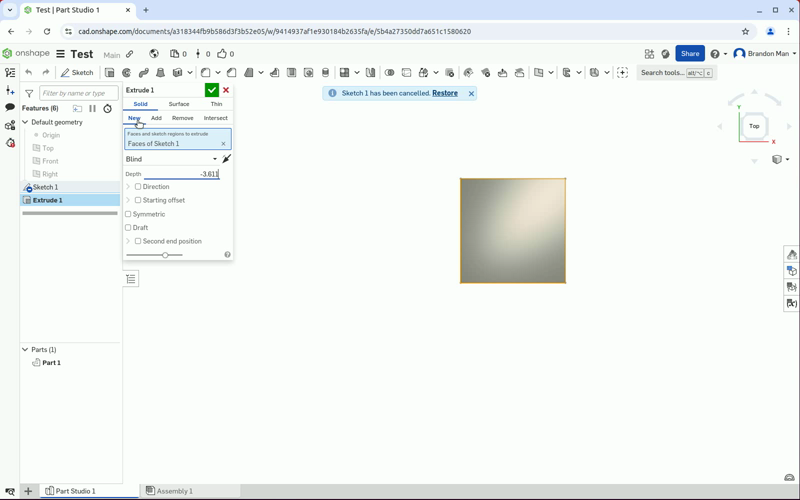
key(enter)
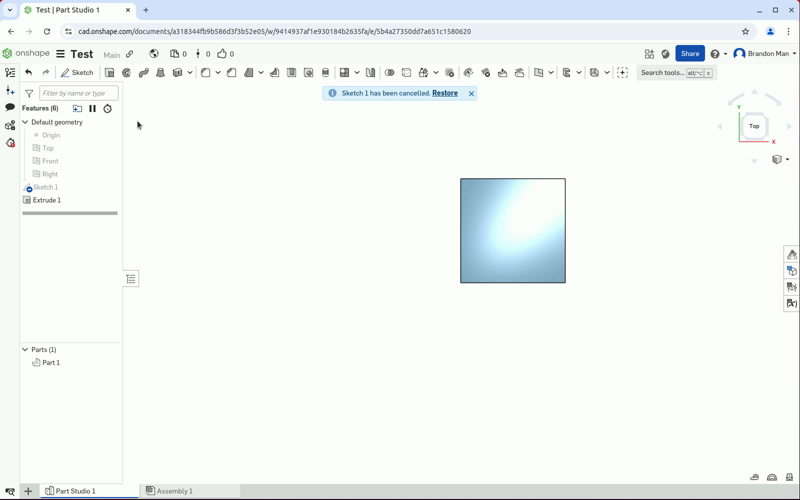
key(shift+h)
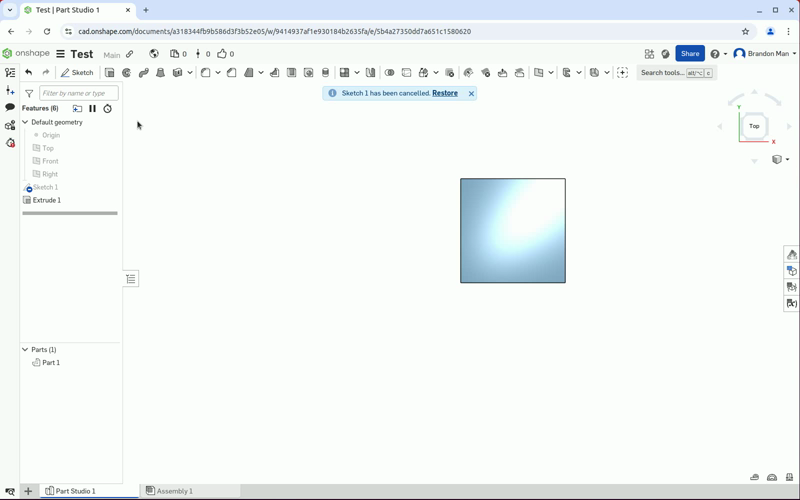
key(shift+h)
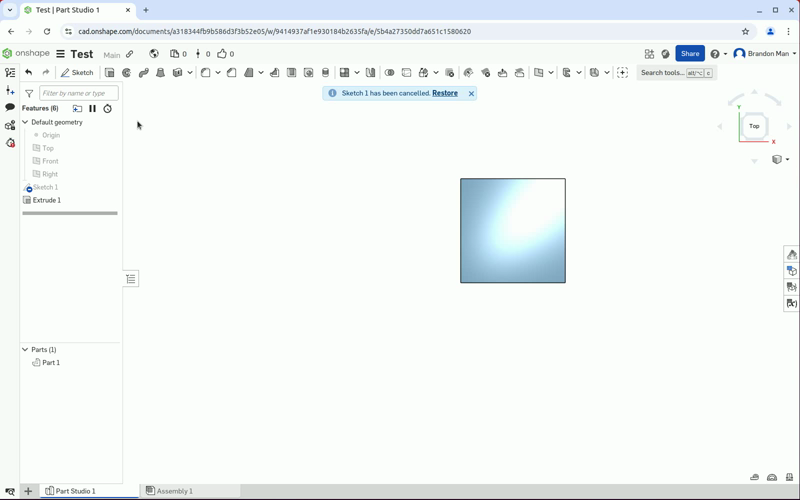
mouse_move(73, 189)
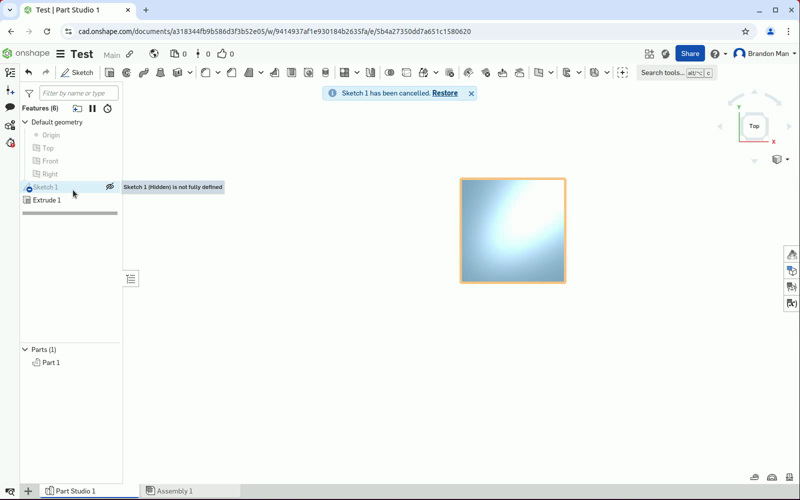
click(73, 189)
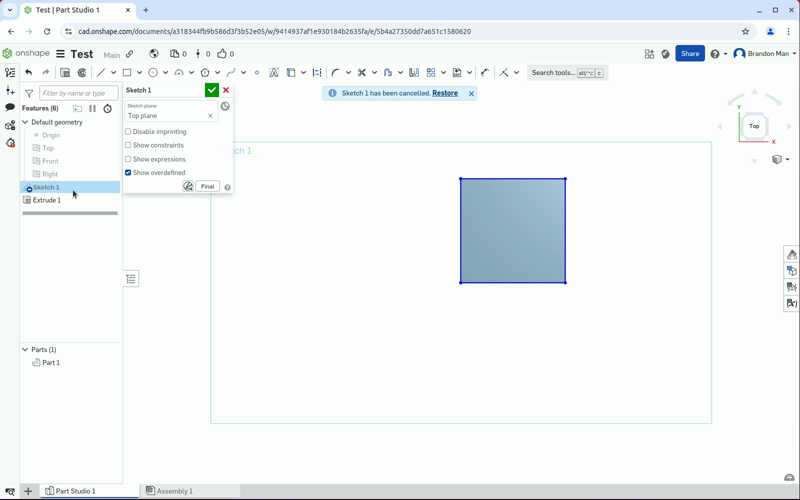
mouse_move(229, 92)
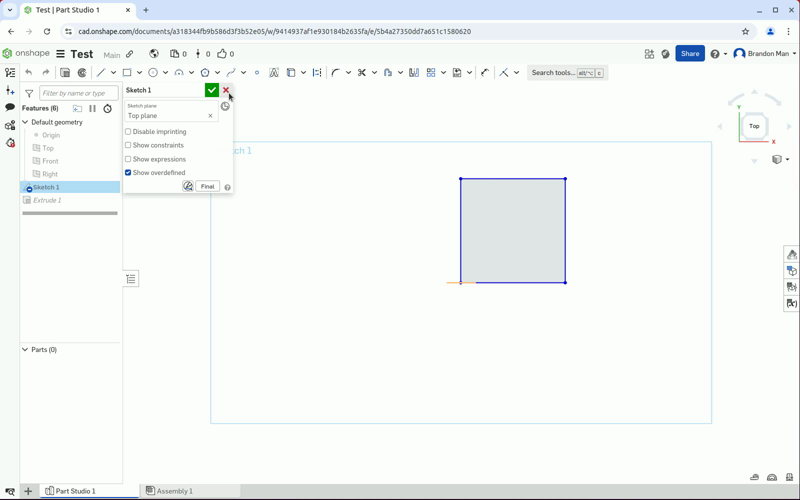
click(229, 92)
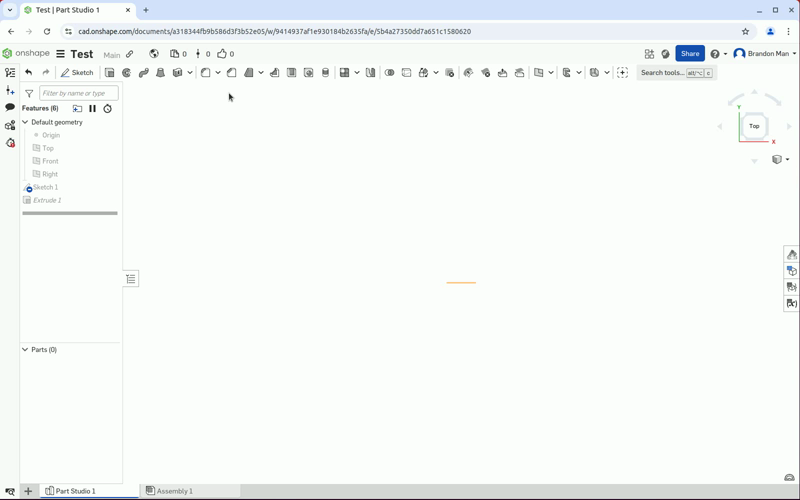
mouse_move(73, 352)
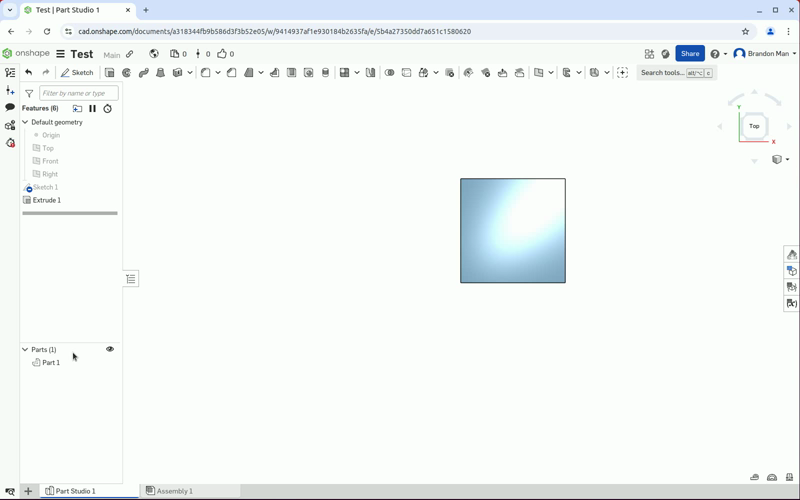
key(y)
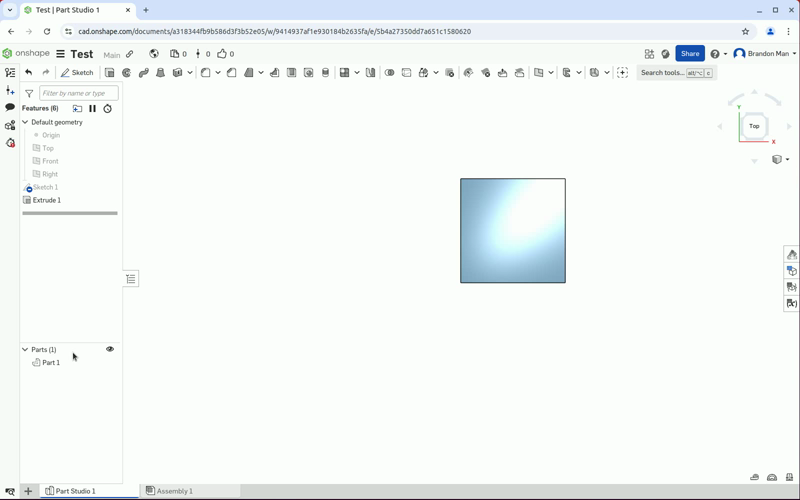
key(shift+p)
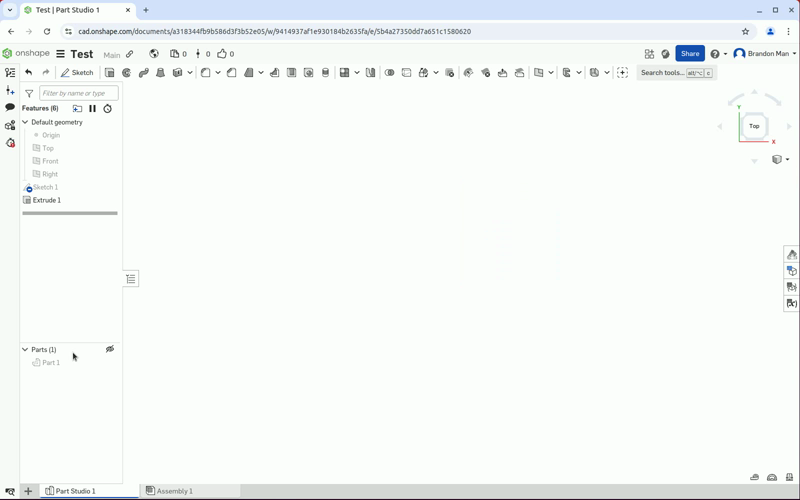
key(space)
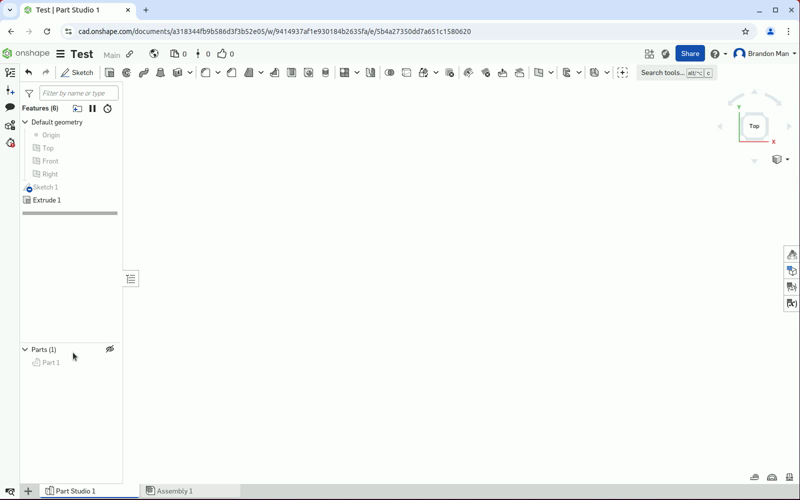
key_down(shift)
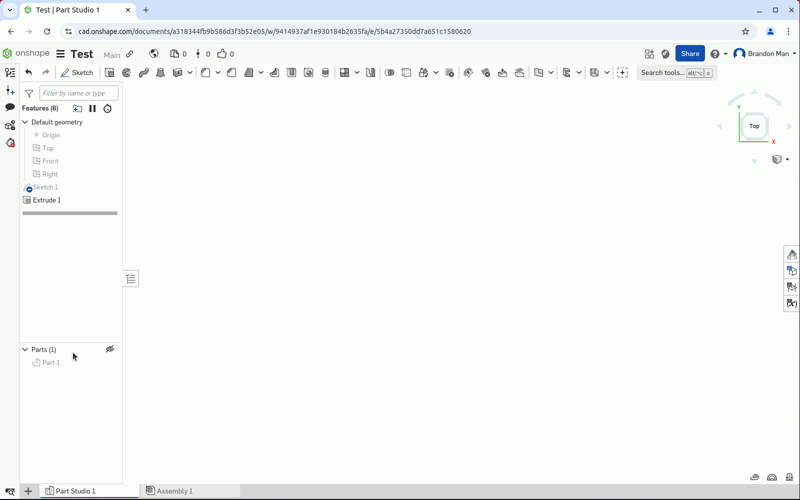
key(up)
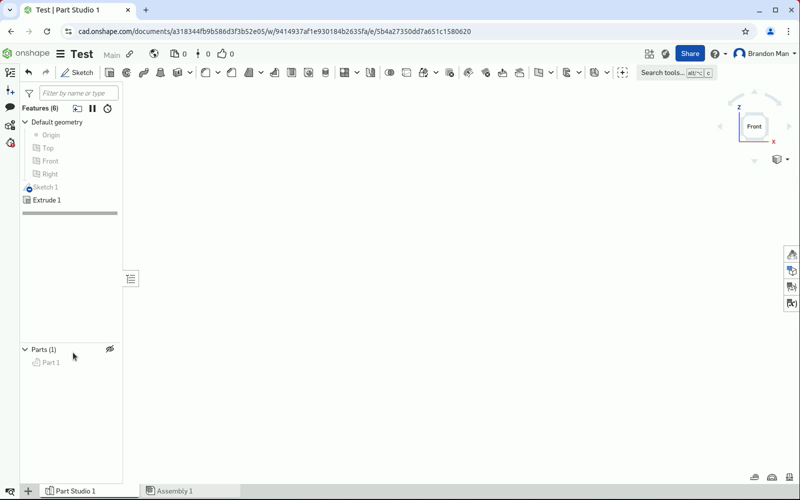
key_up(shift)
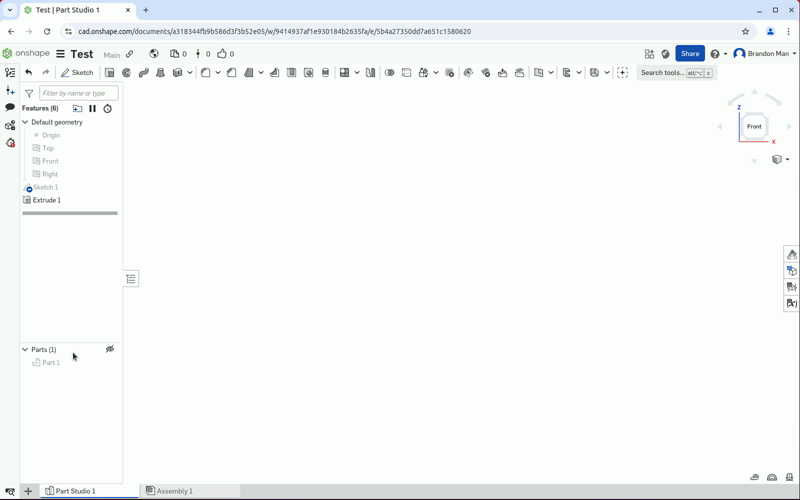
mouse_move(73, 352)
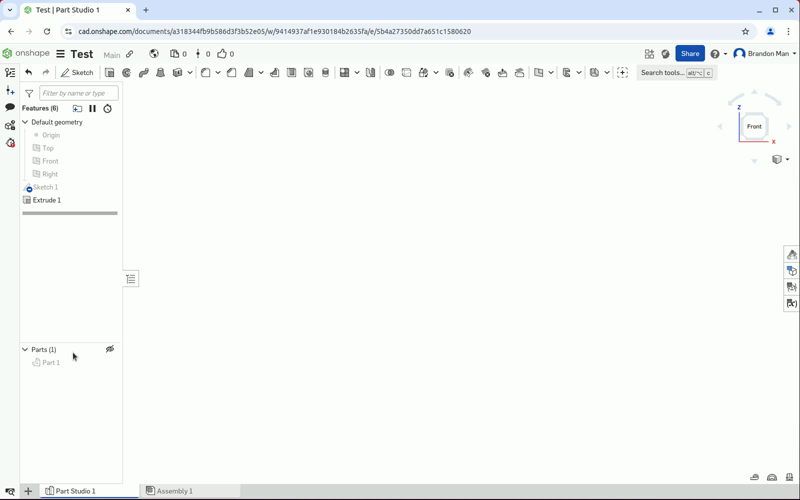
key(shift+y)
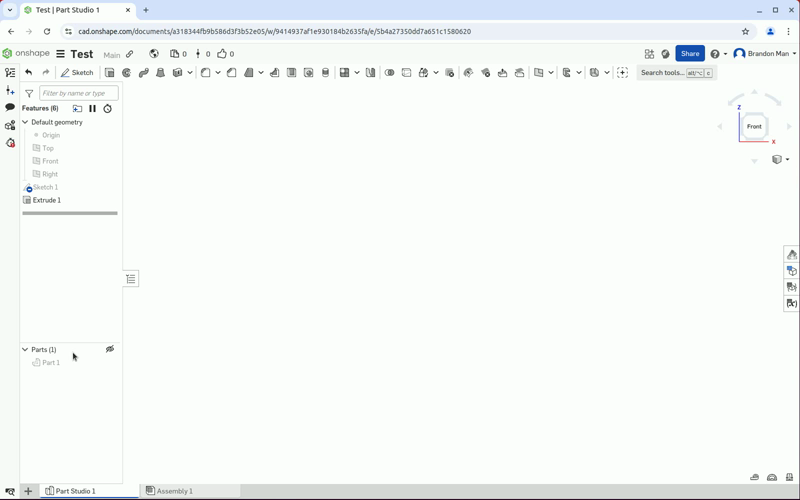
key(shift+s)
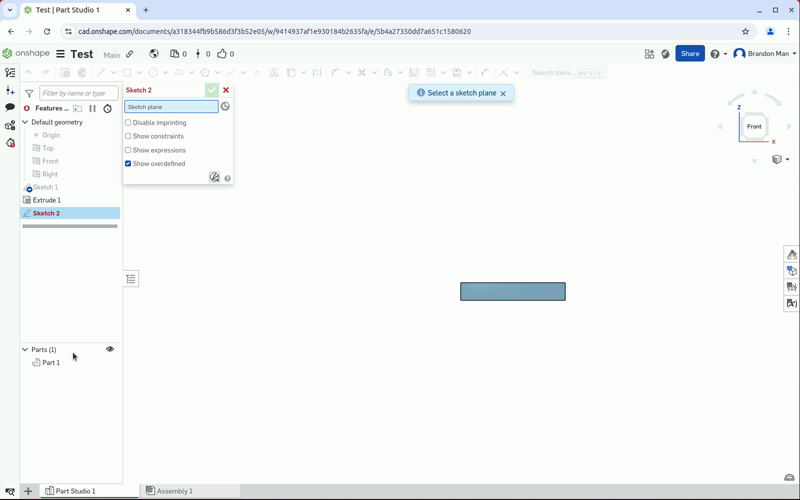
mouse_move(73, 163)
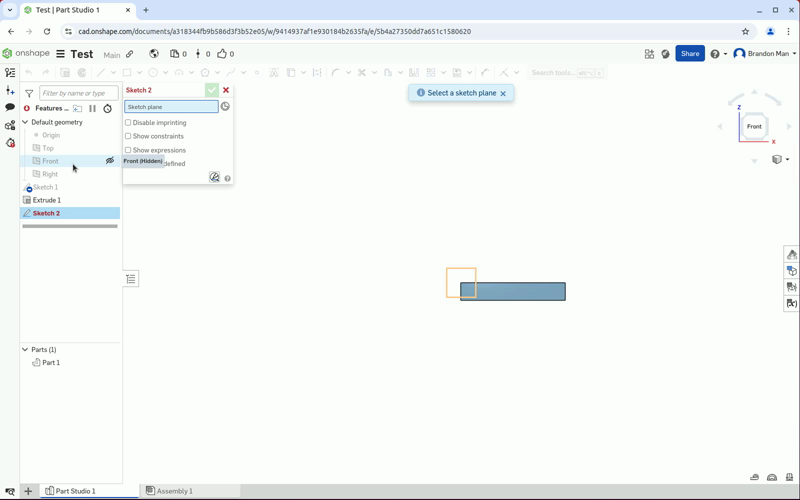
click(73, 163)
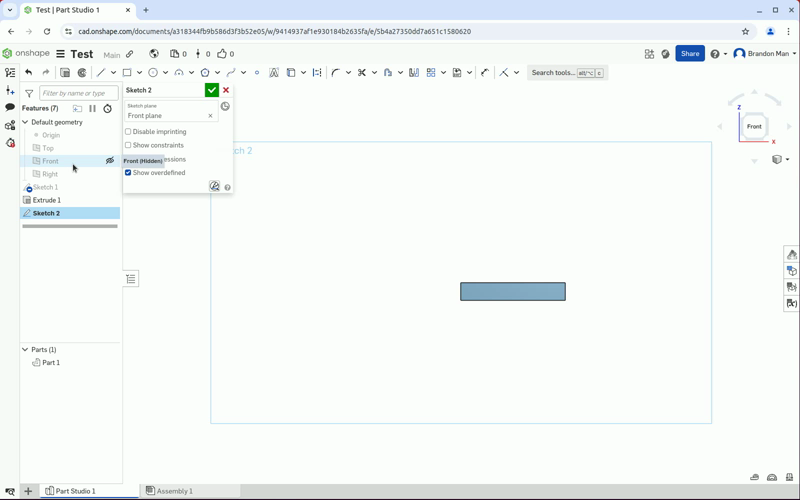
mouse_move(73, 352)
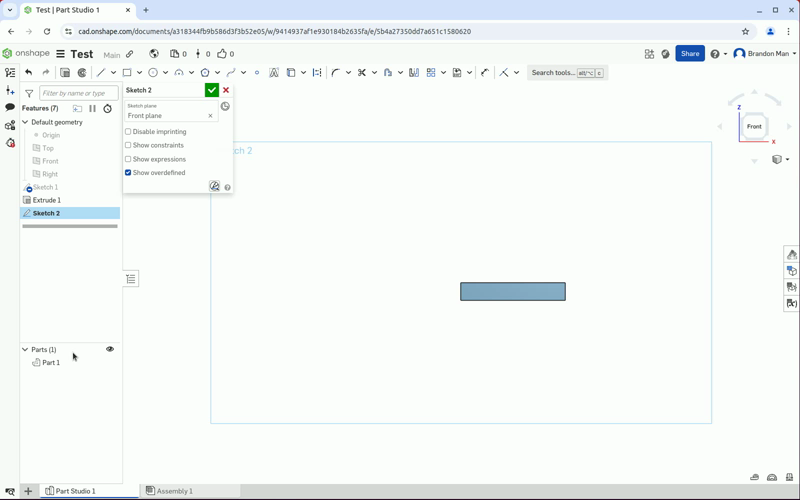
key(y)
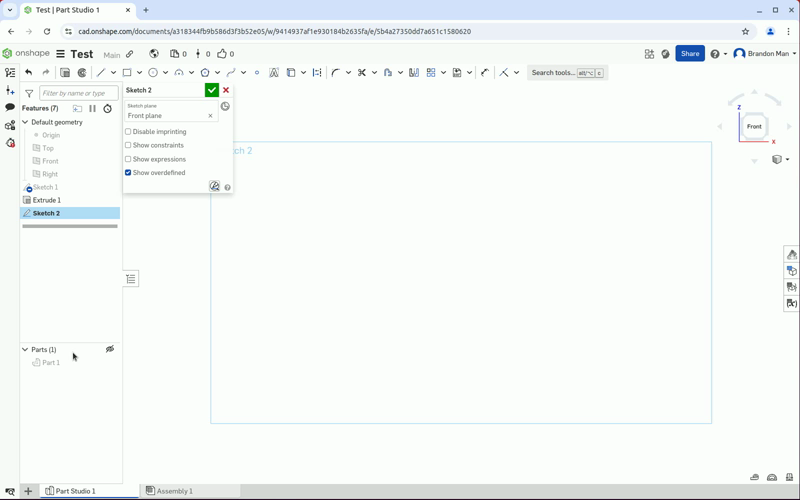
key(l)
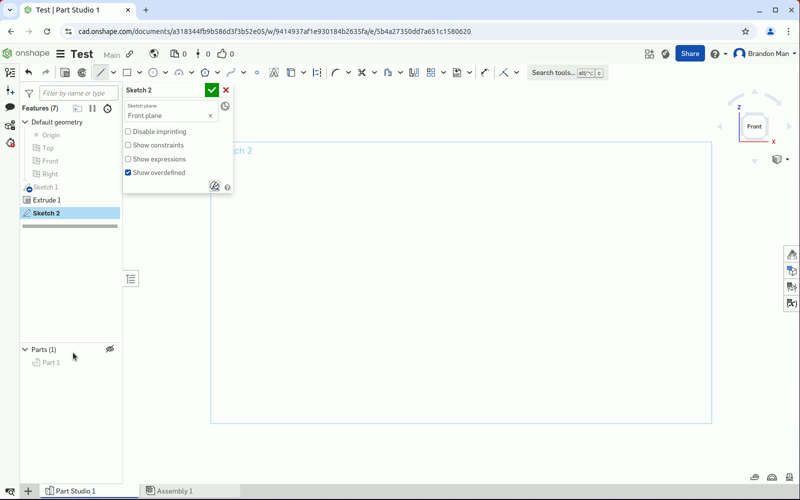
key_down(shift)
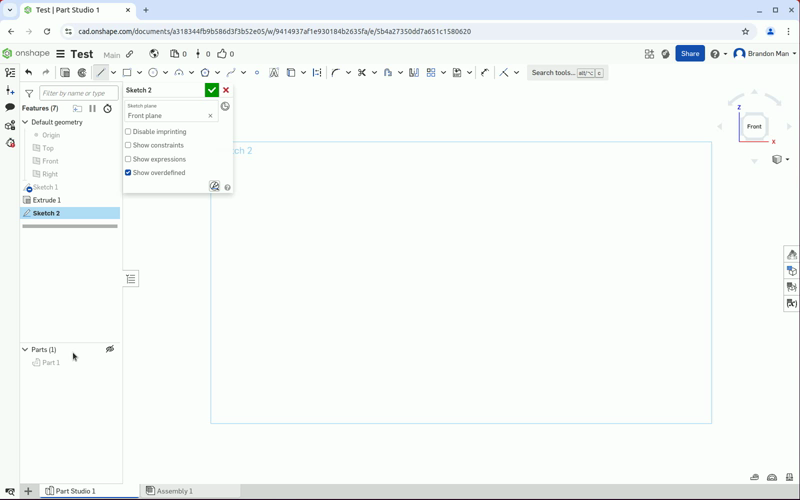
mouse_move(447, 300)
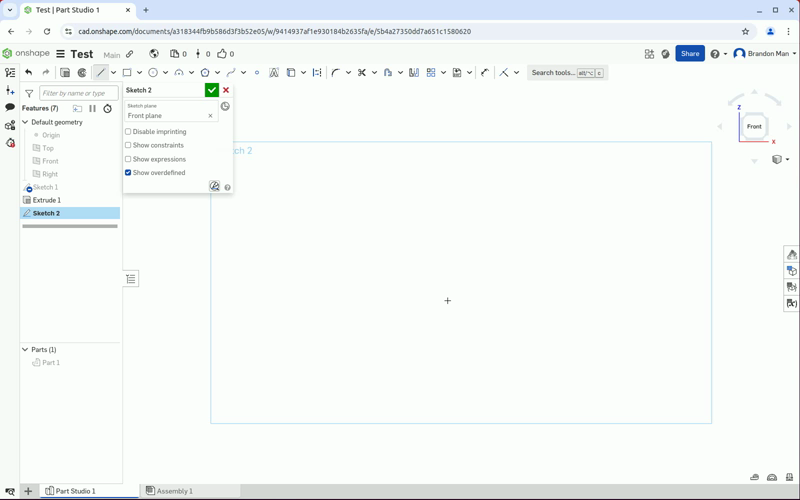
click(447, 300)
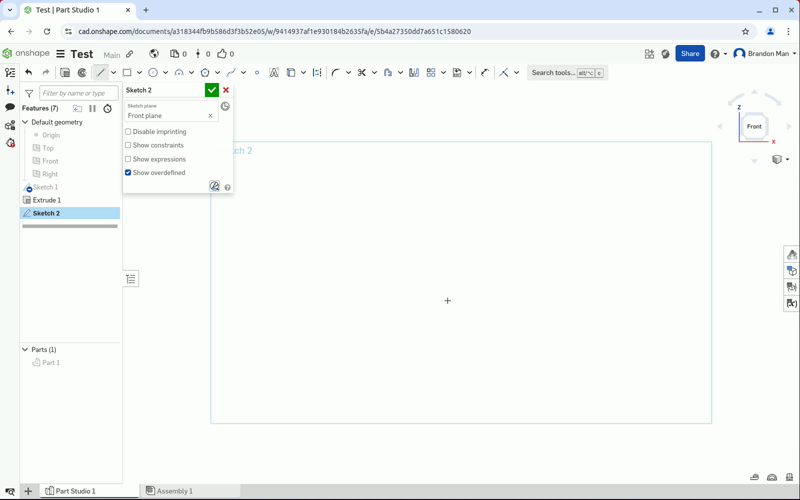
key_up(shift)
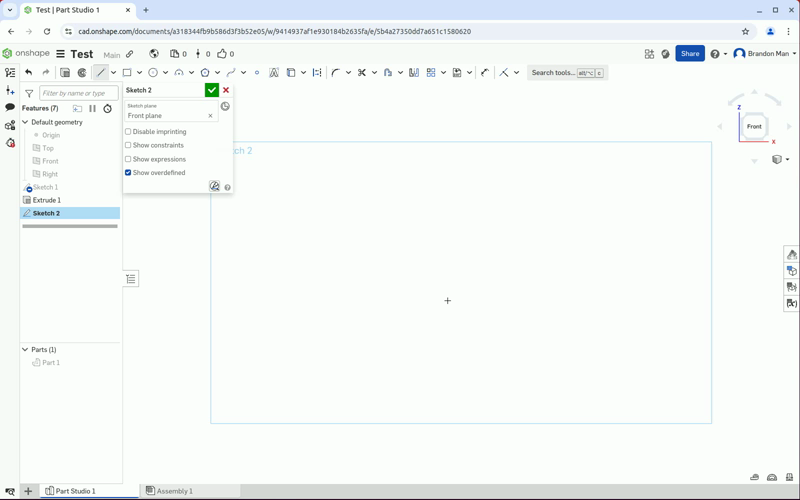
key_down(shift)
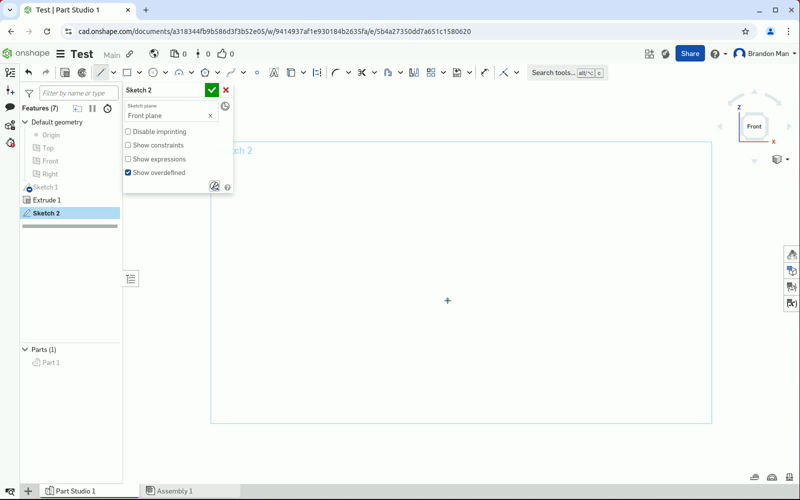
mouse_move(477, 300)
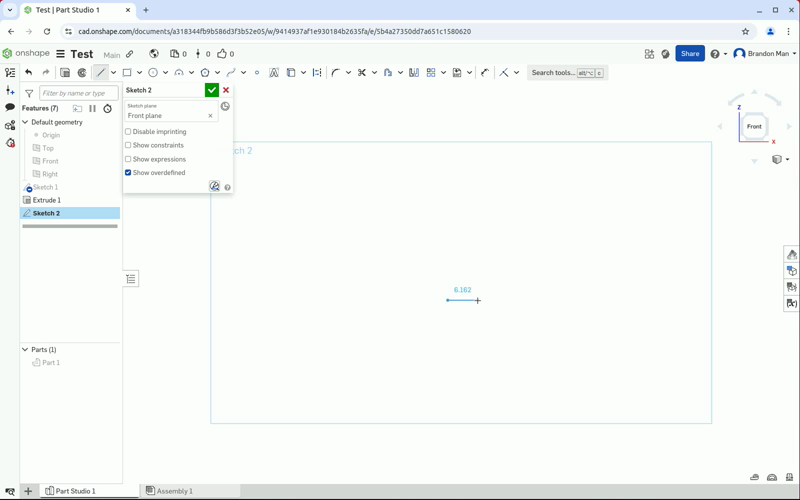
mouse_move(461, 300)
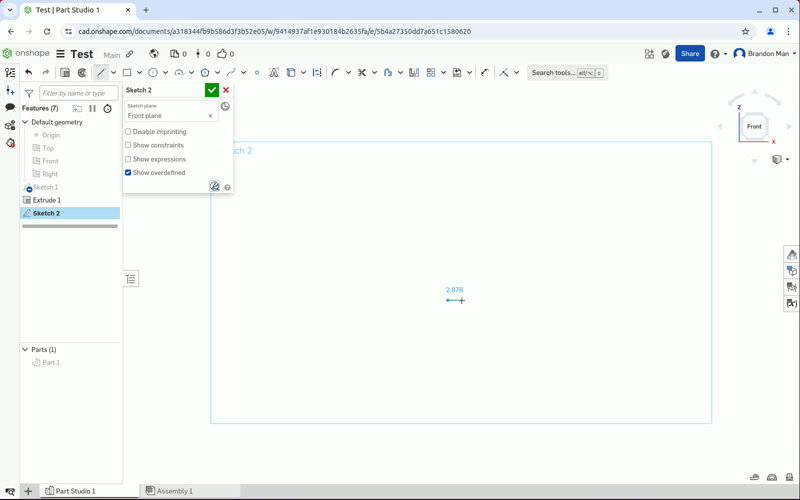
click(461, 300)
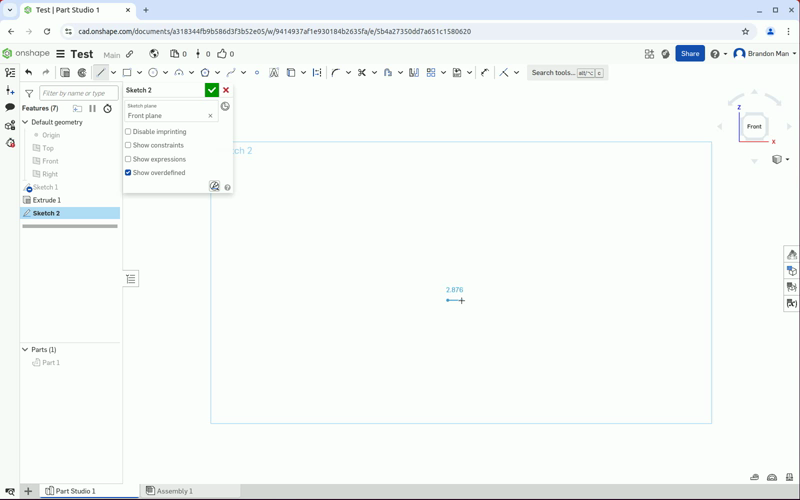
key_up(shift)
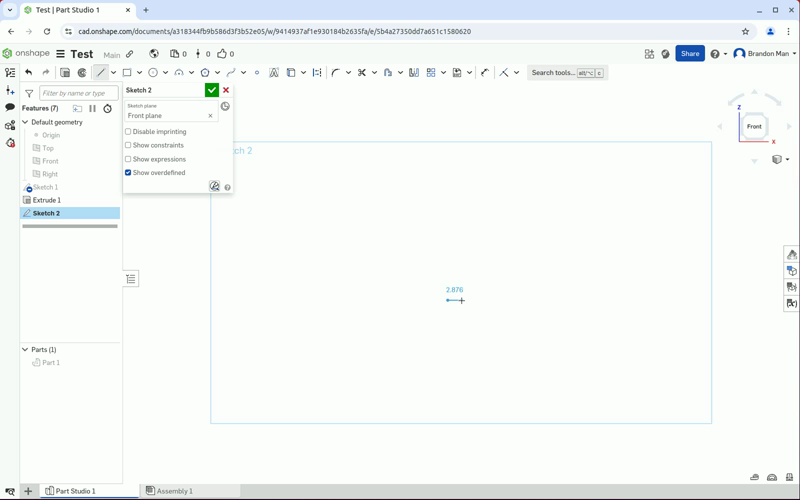
key_down(shift)
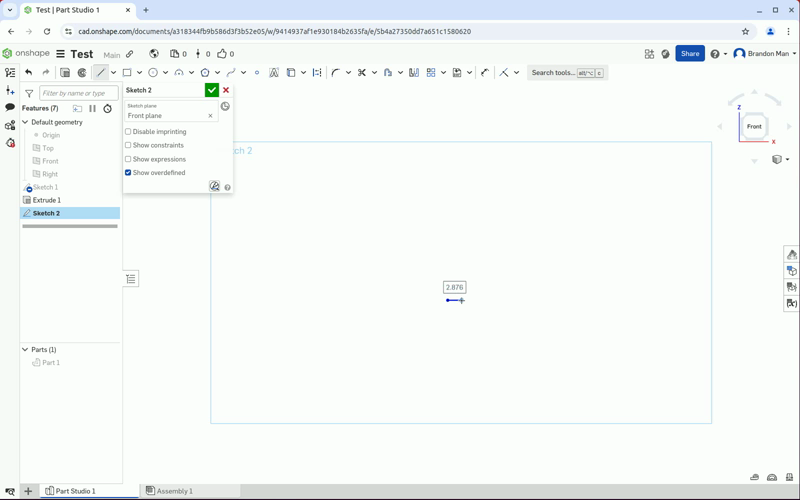
mouse_move(491, 300)
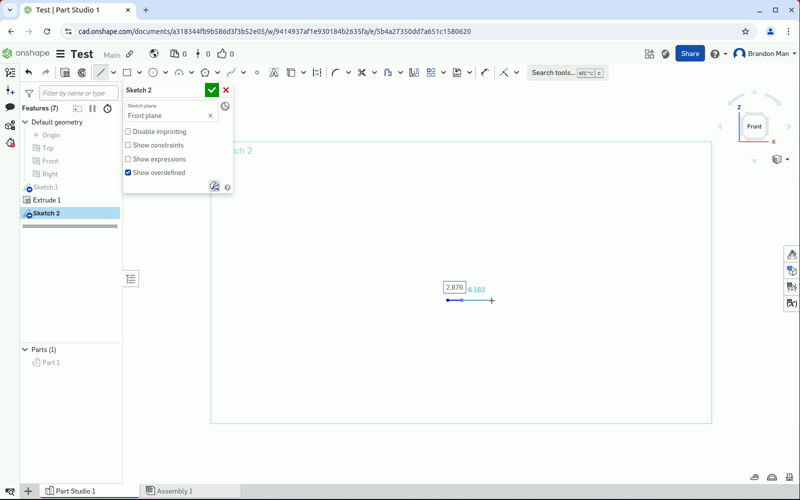
mouse_move(461, 282)
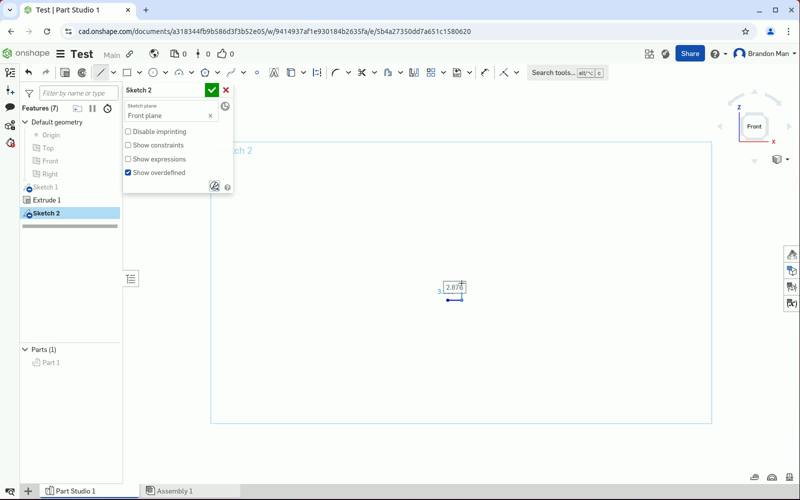
click(461, 282)
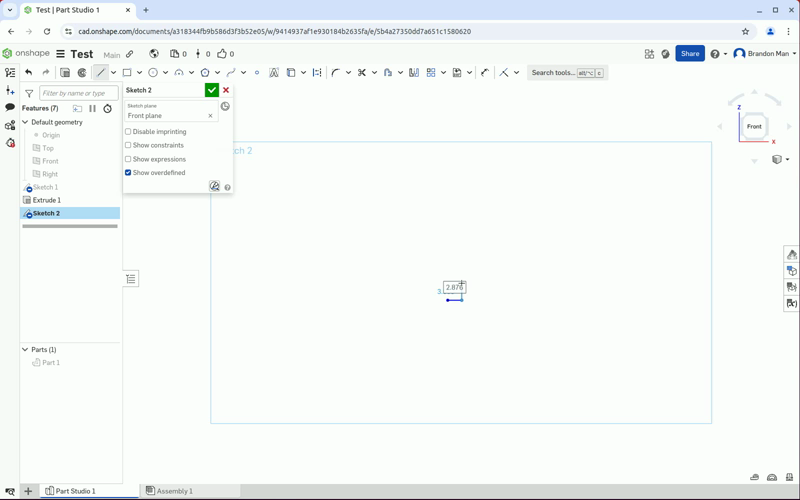
key_up(shift)
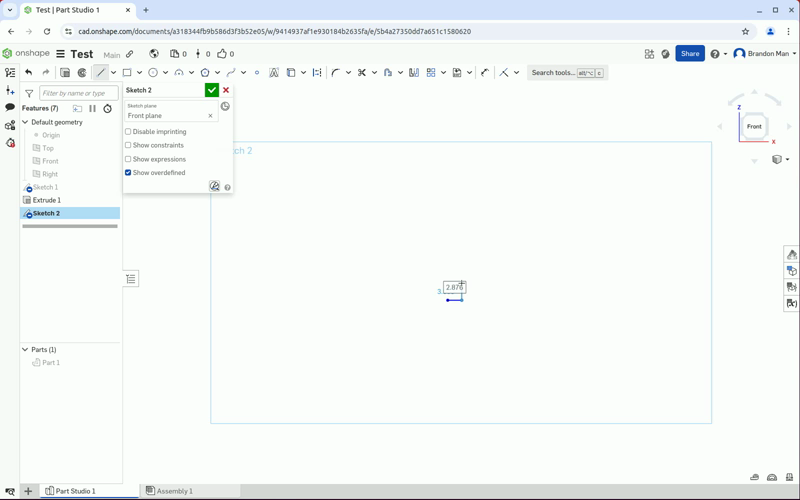
key_down(shift)
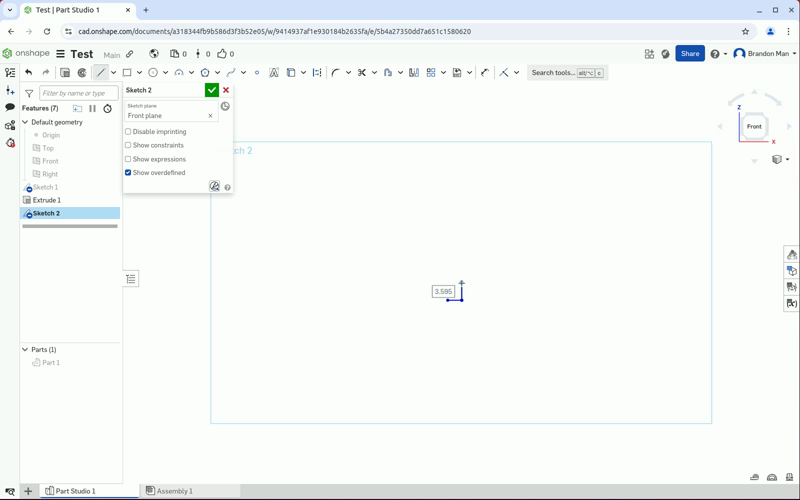
mouse_move(461, 170)
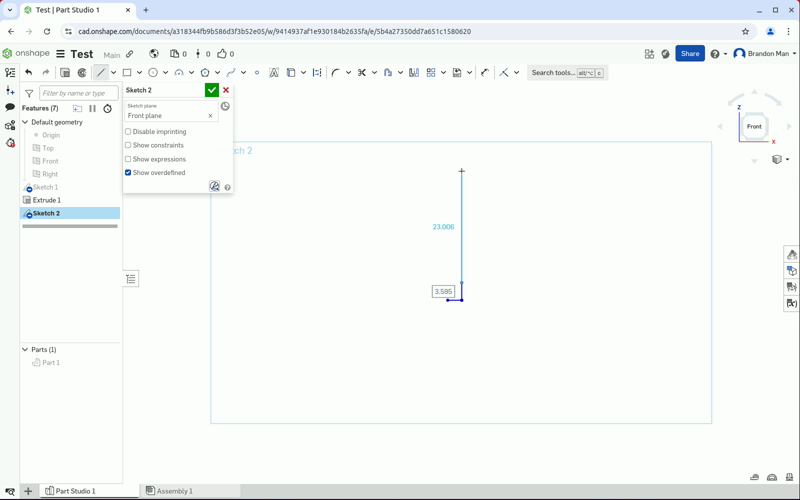
click(461, 170)
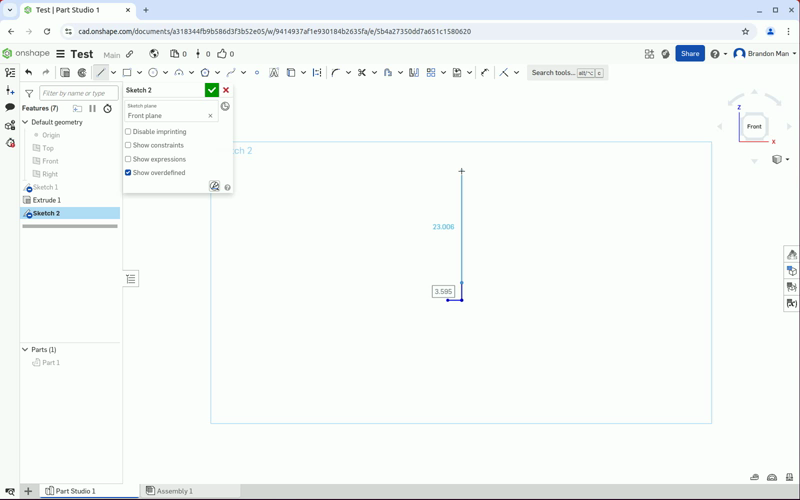
key_up(shift)
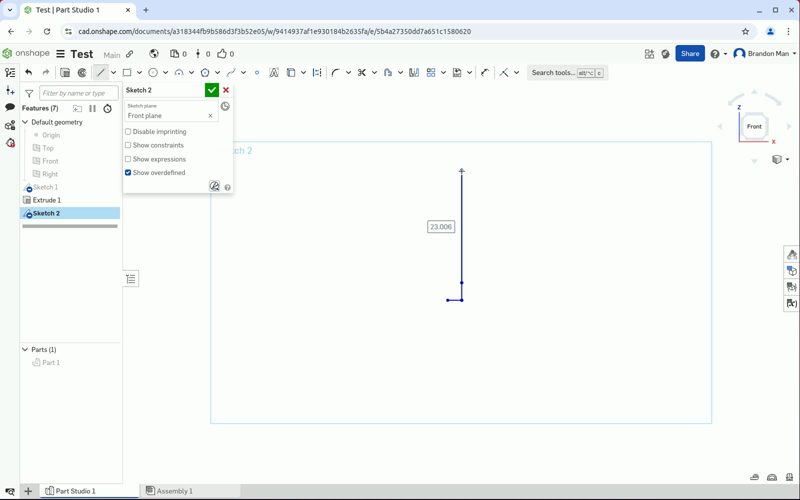
key_down(shift)
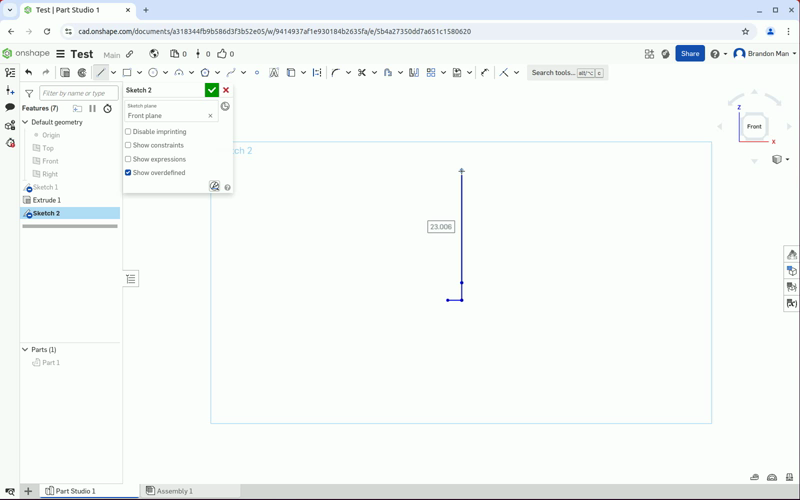
mouse_move(491, 170)
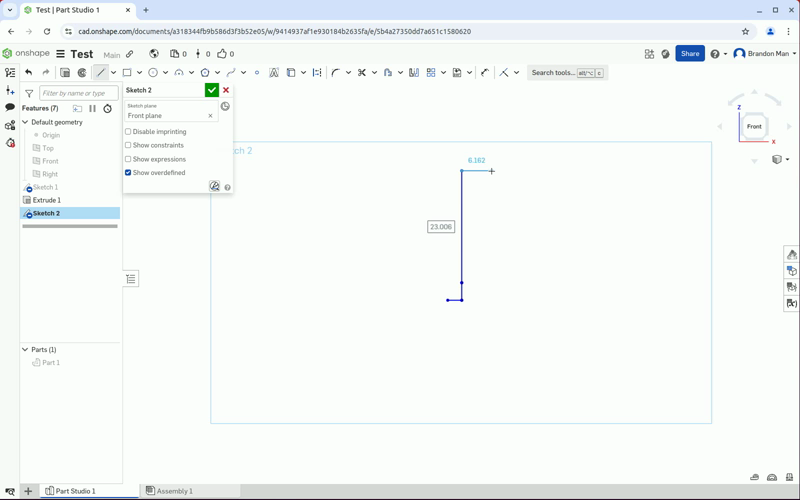
mouse_move(447, 170)
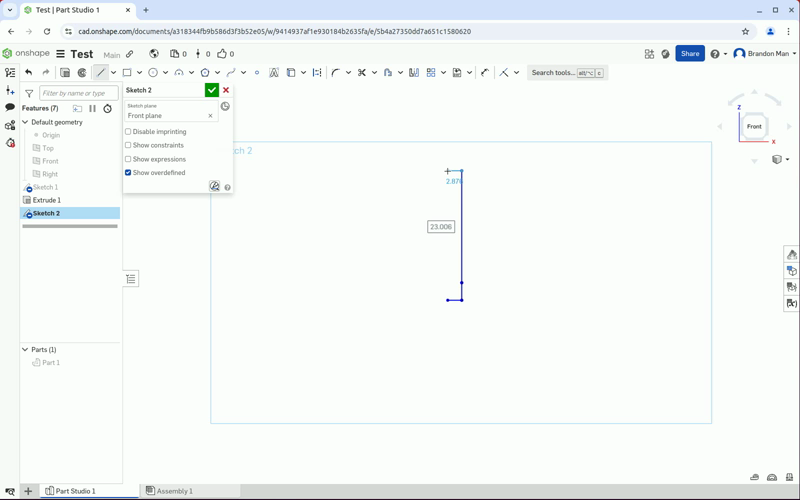
click(447, 170)
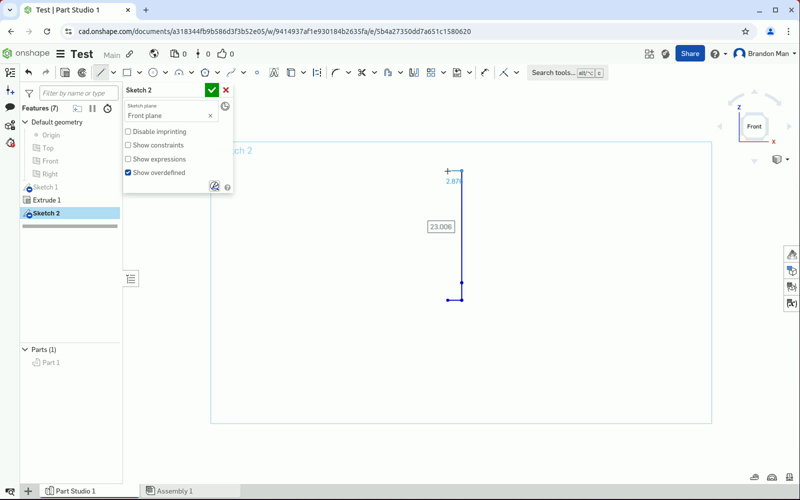
key_up(shift)
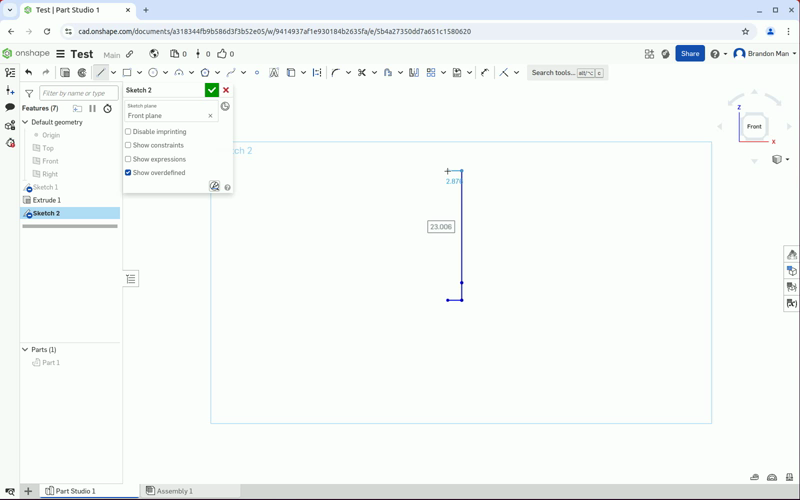
key_down(shift)
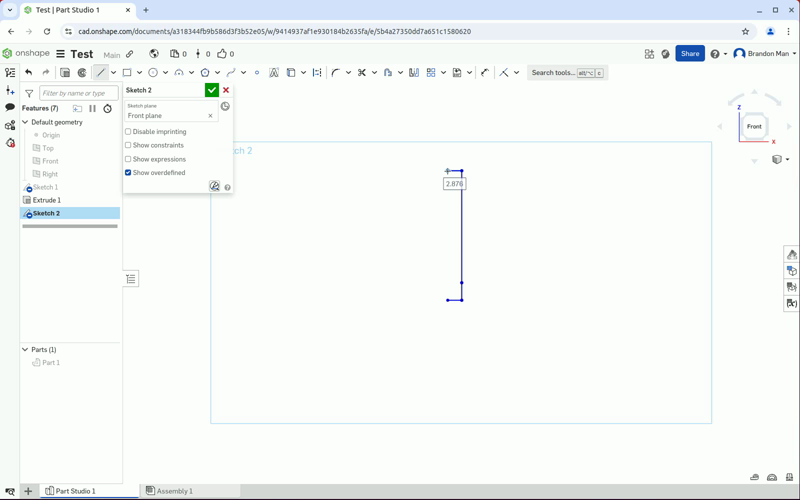
mouse_move(447, 300)
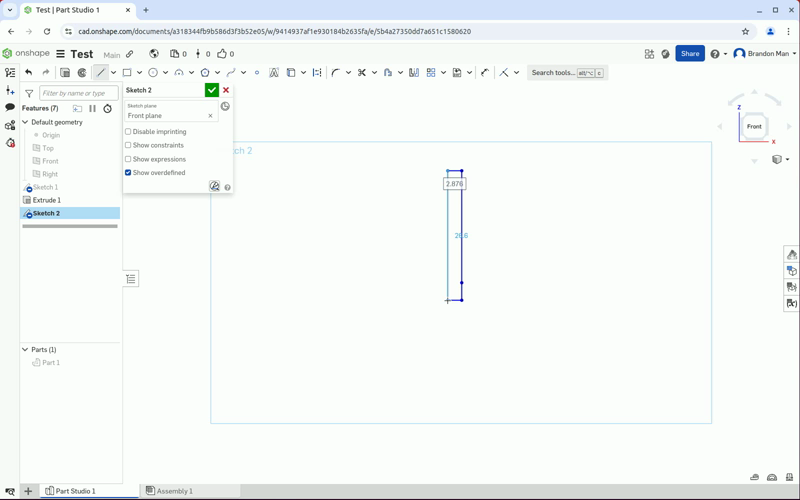
key_up(shift)
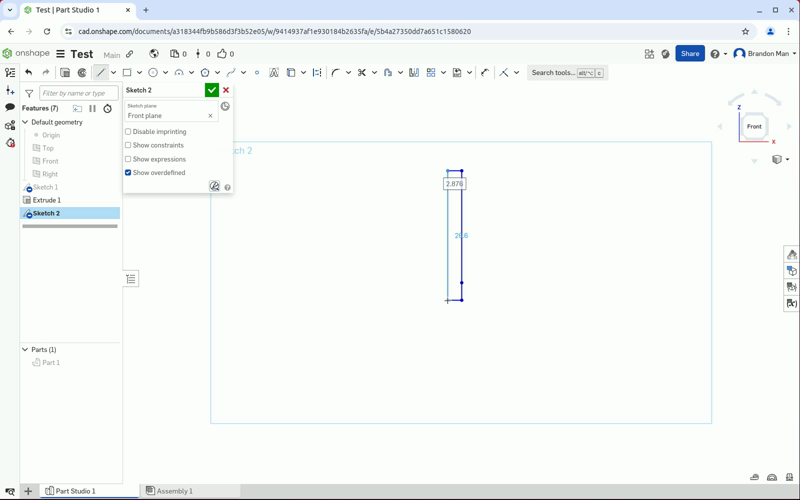
click(447, 300)
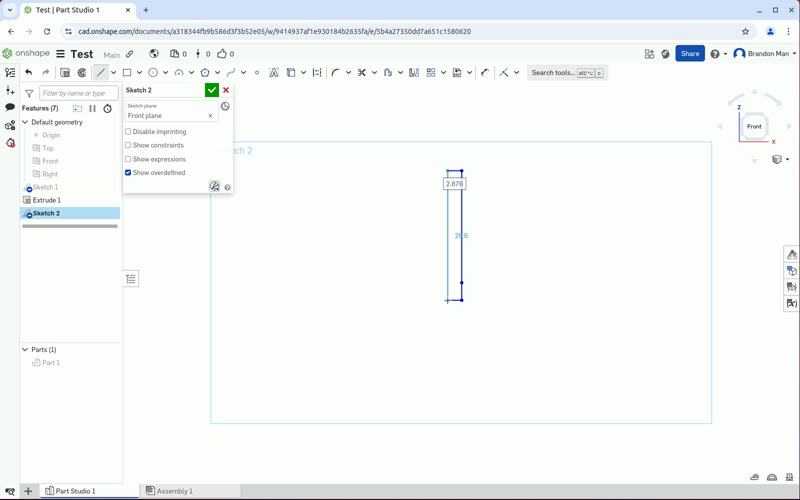
key(esc)
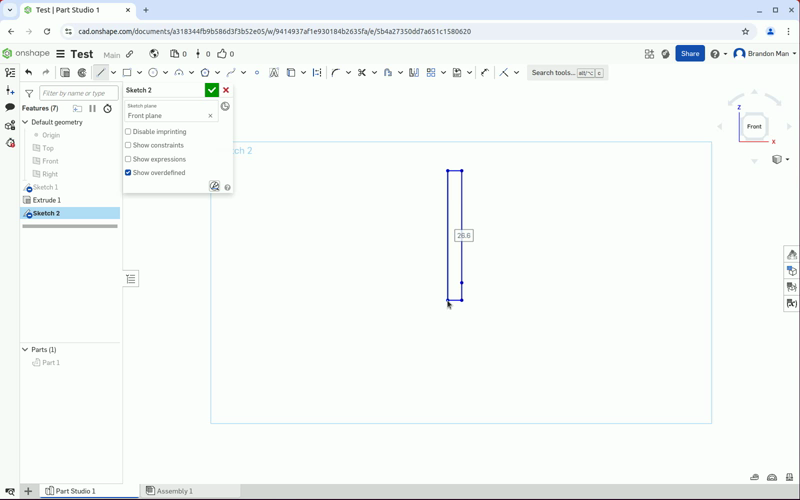
mouse_move(458, 198)
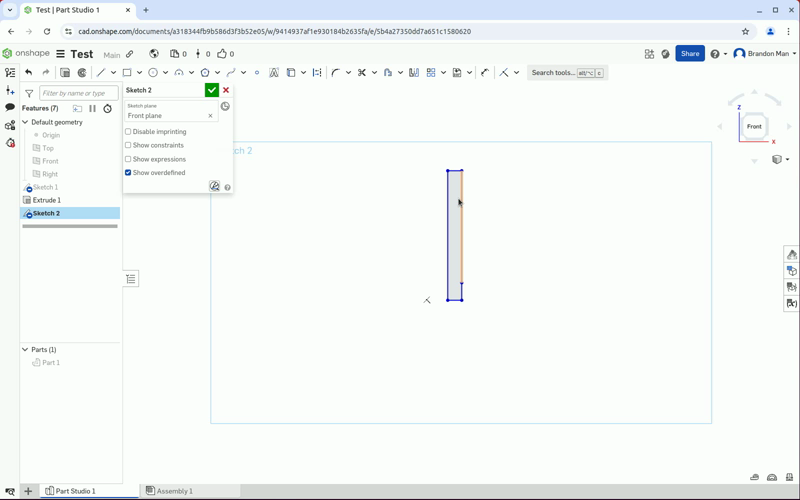
scroll(6)
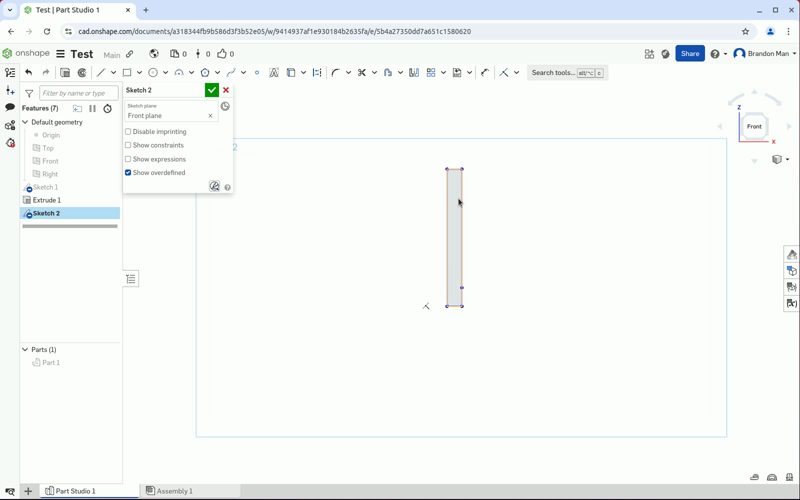
scroll(6)
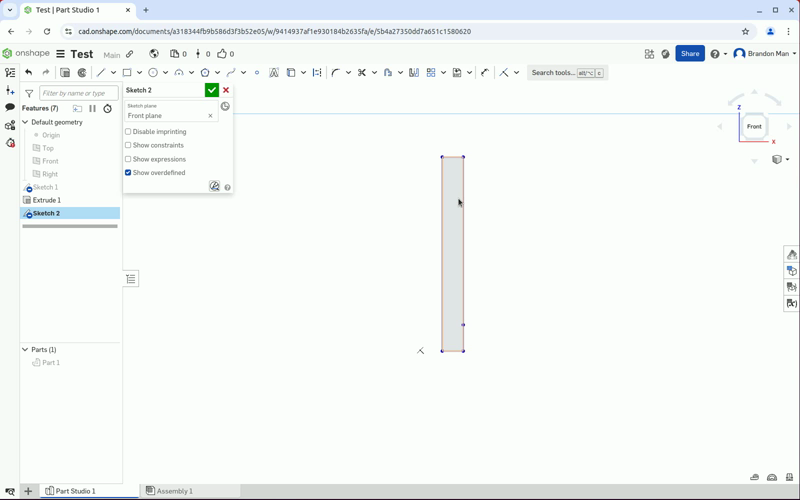
scroll(6)
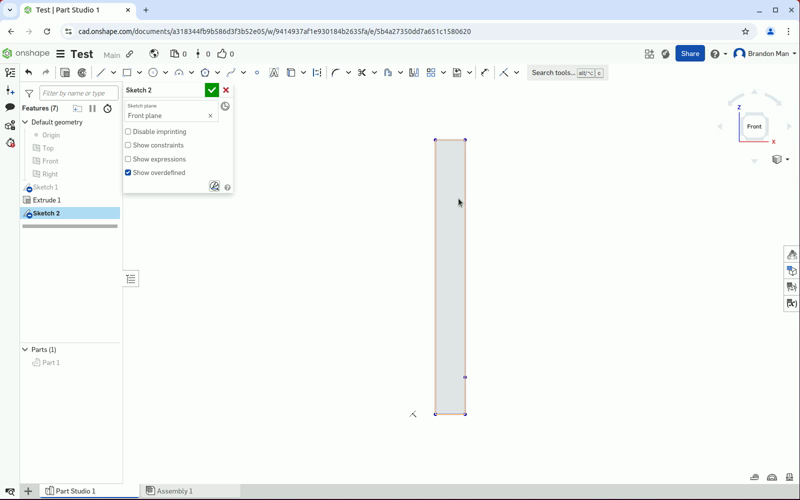
scroll(6)
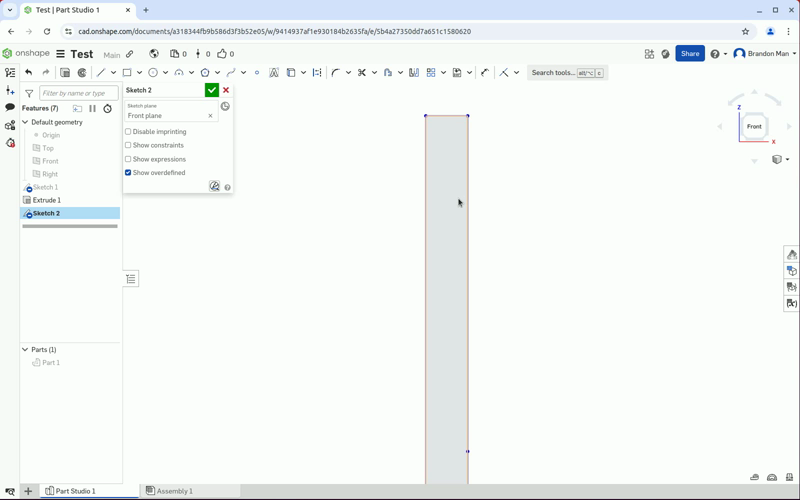
scroll(6)
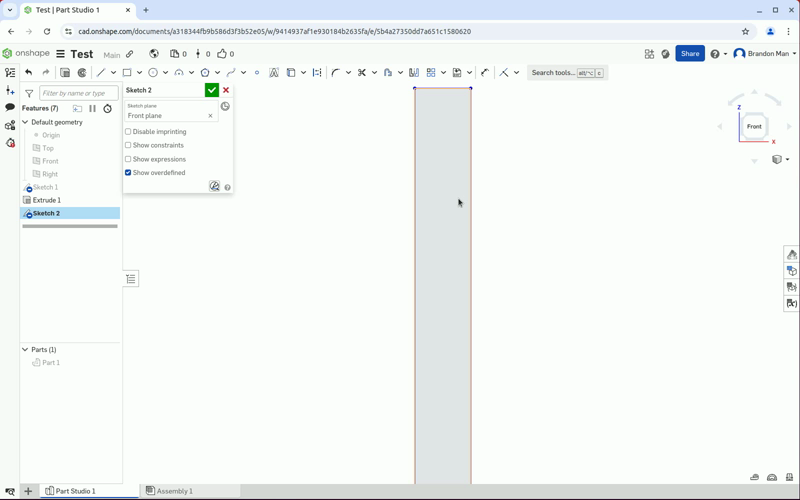
scroll(6)
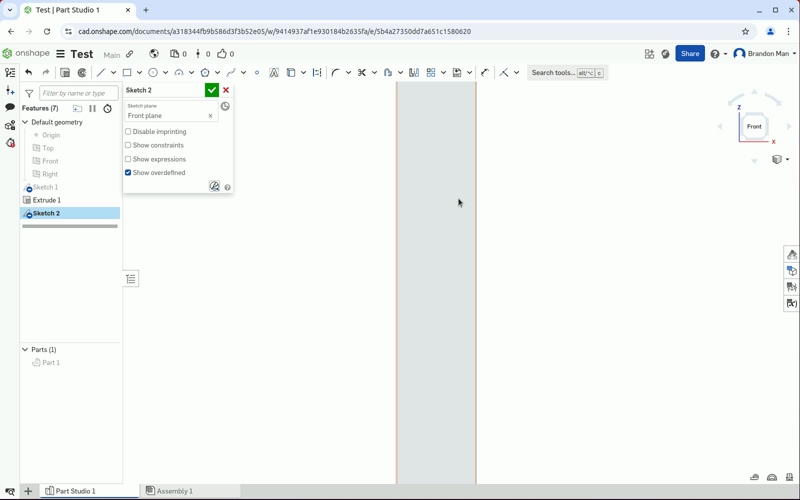
scroll(6)
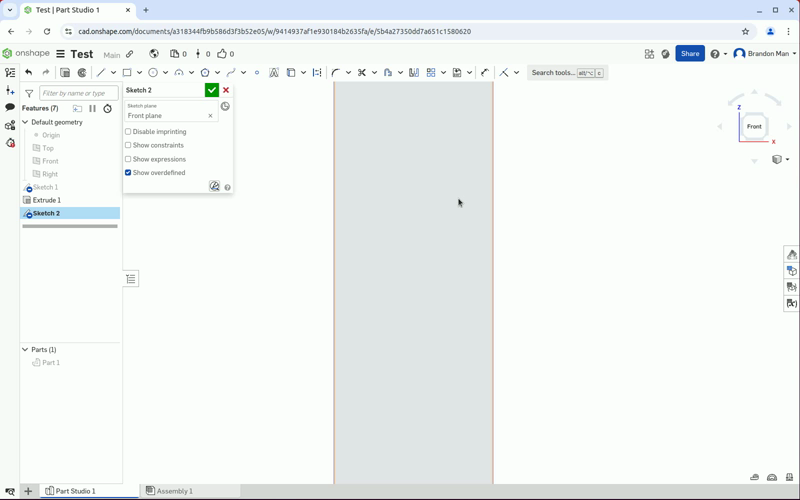
click(458, 198)
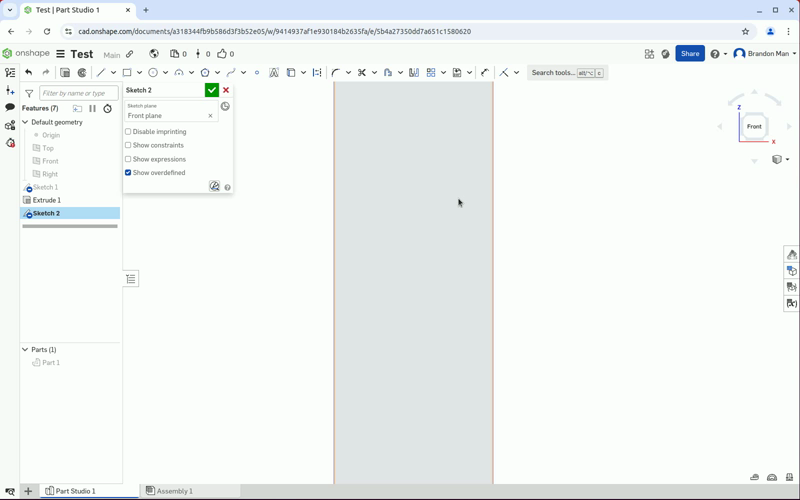
scroll(-6)
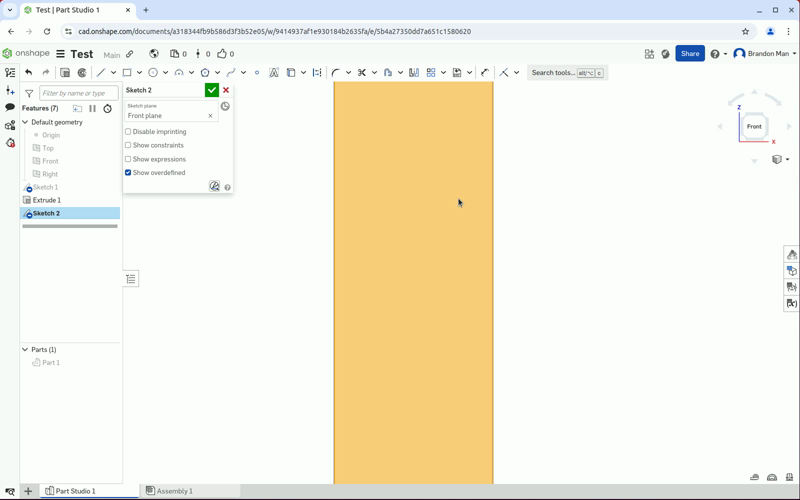
scroll(-6)
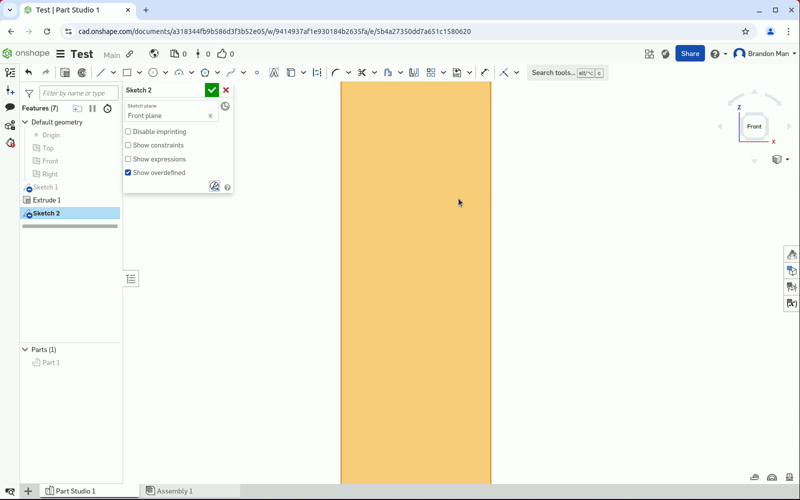
scroll(-6)
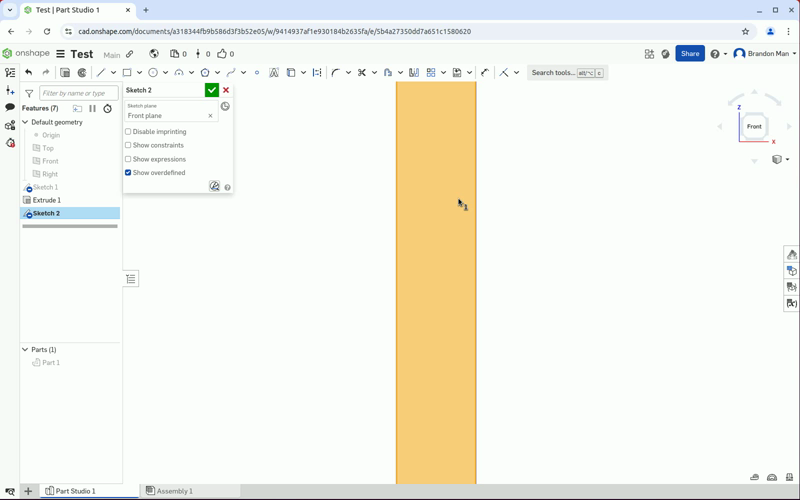
scroll(-6)
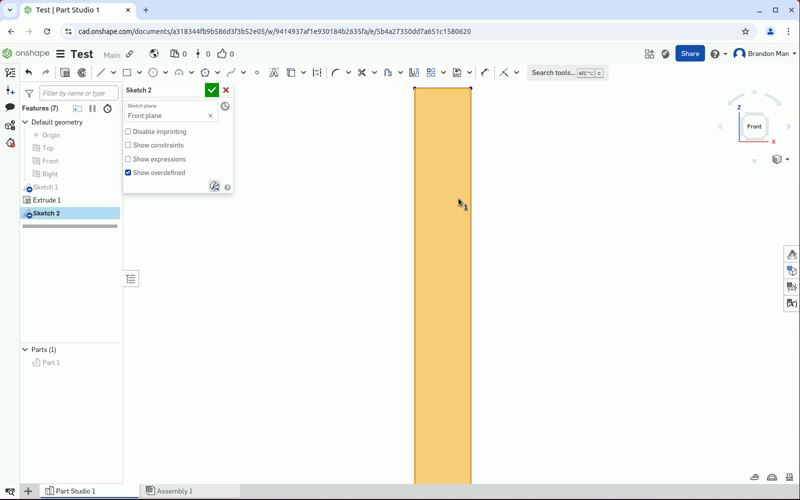
scroll(-6)
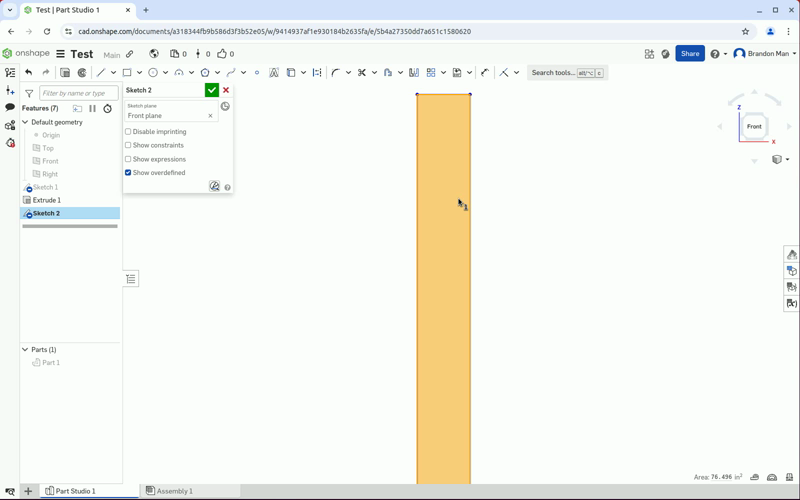
scroll(-6)
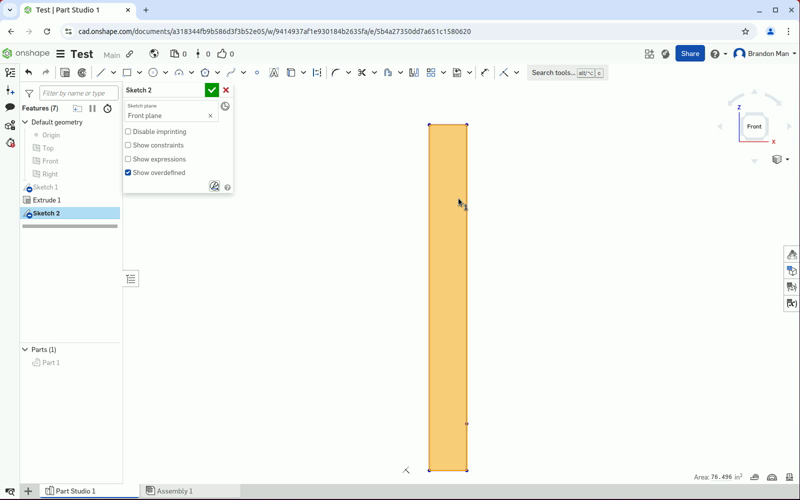
scroll(-6)
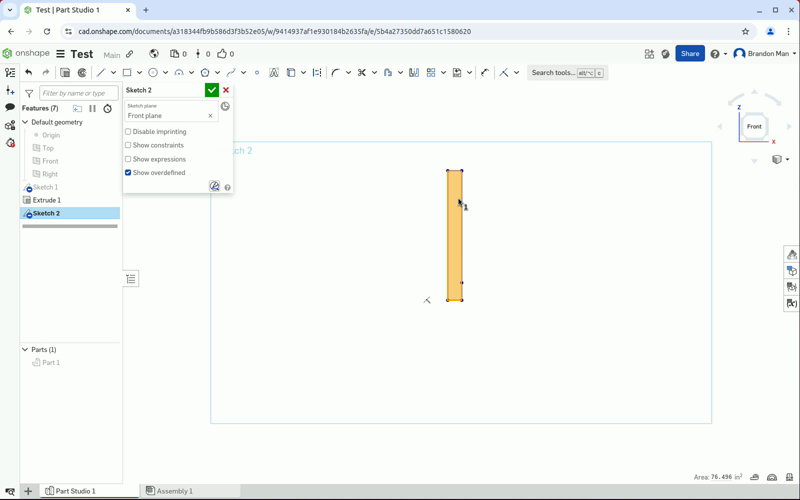
mouse_move(73, 352)
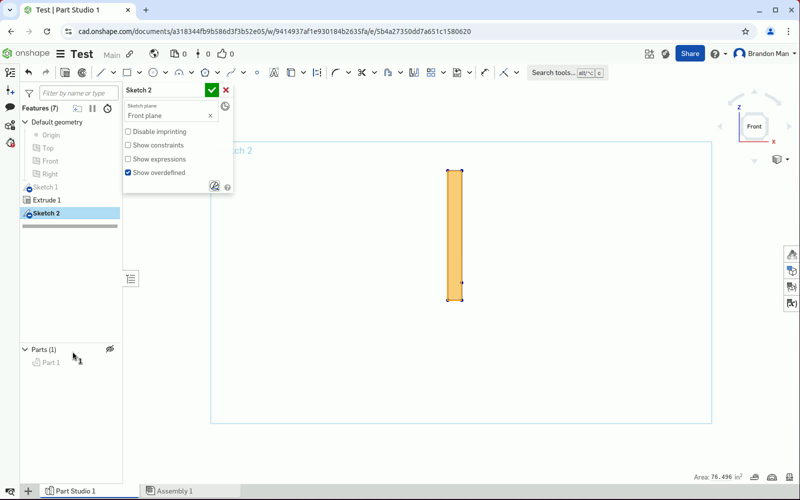
key(shift+y)
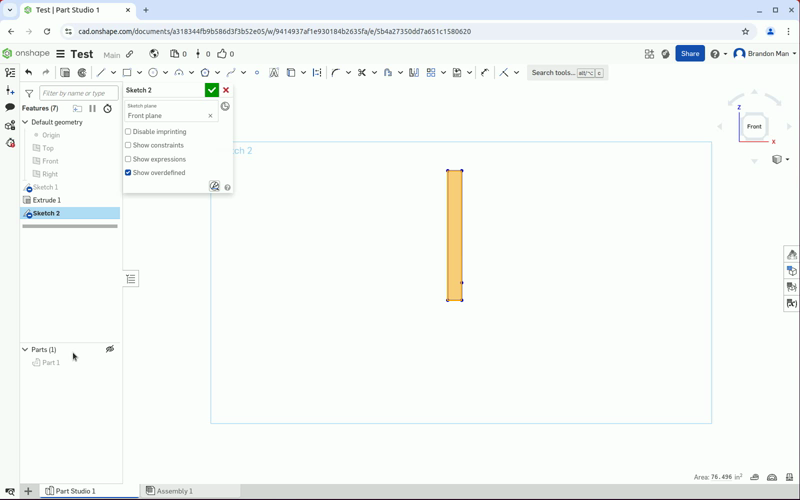
key(shift+e)
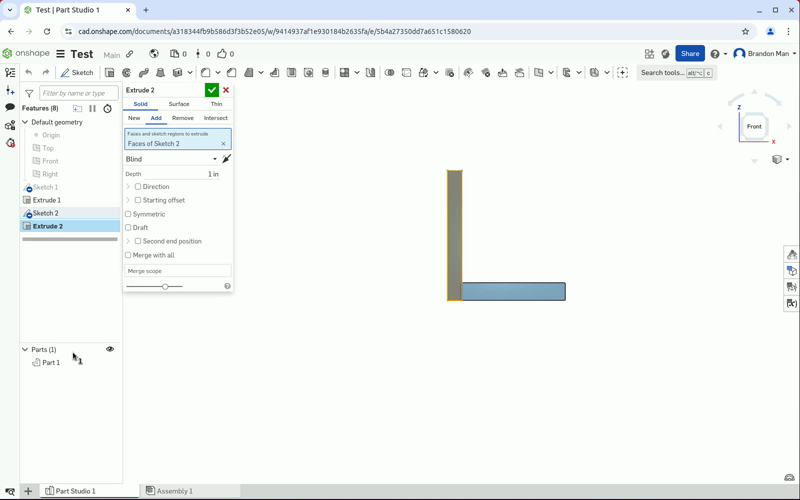
mouse_move(143, 106)
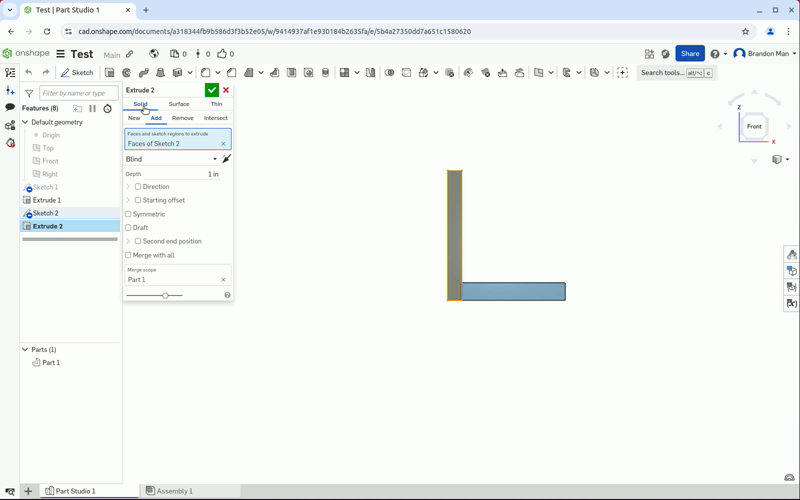
click(143, 106)
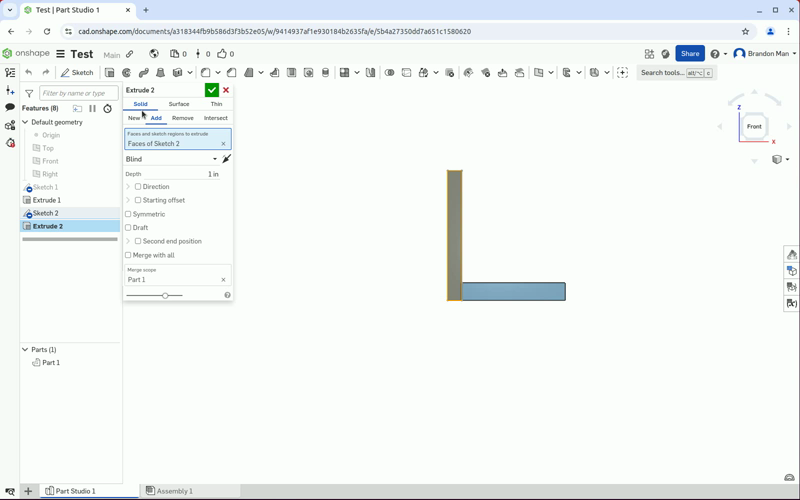
mouse_move(137, 120)
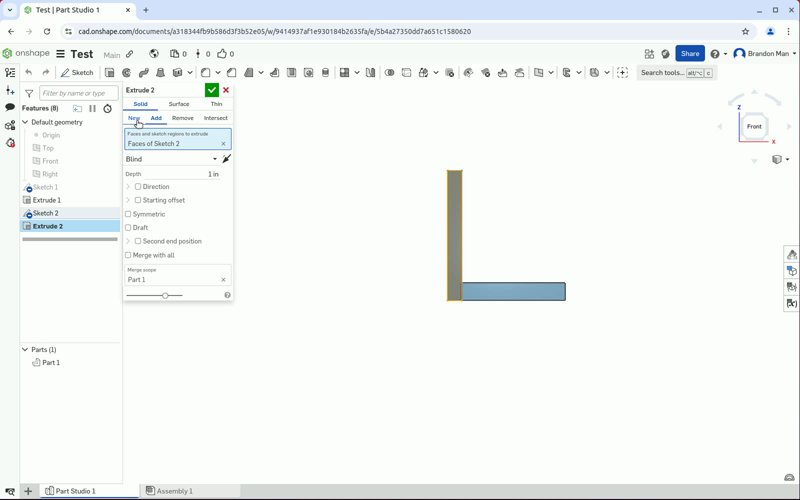
click(137, 120)
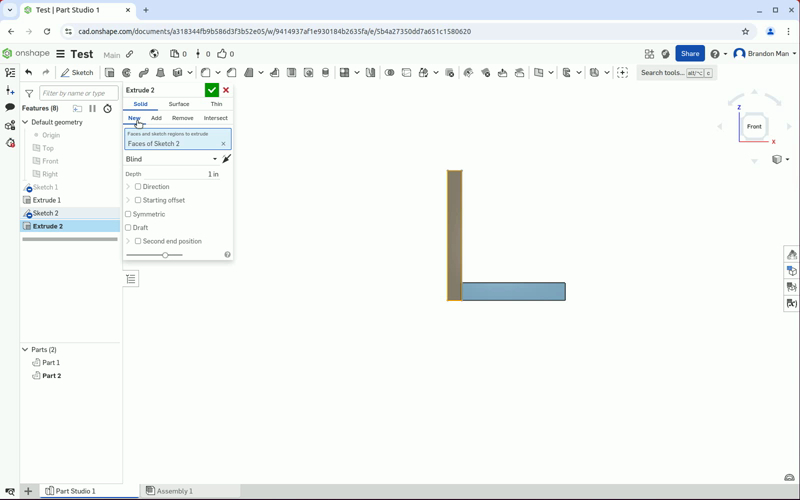
key(tab, 4)
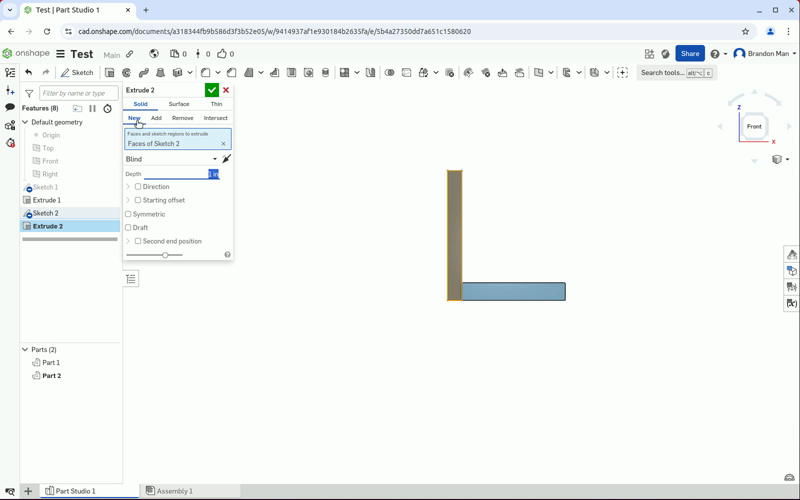
text(-21.423)
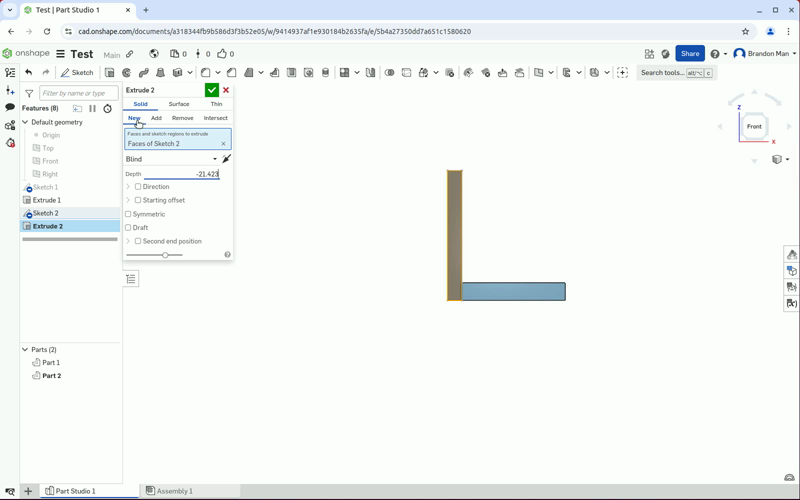
key(enter)
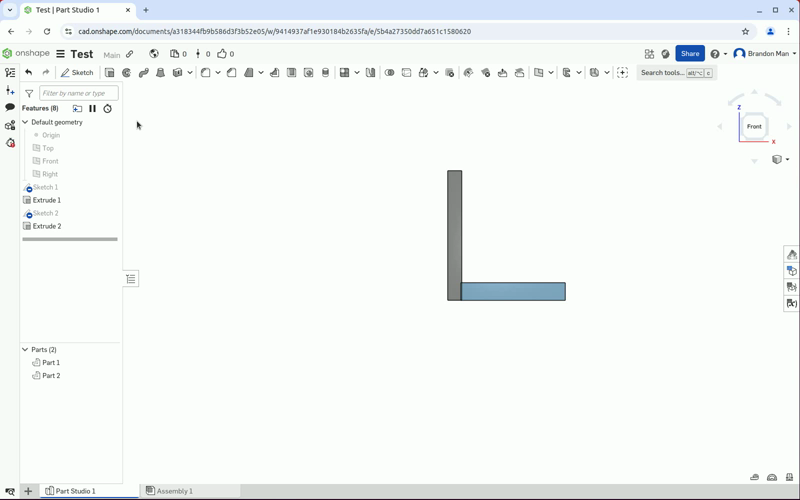
key(shift+h)
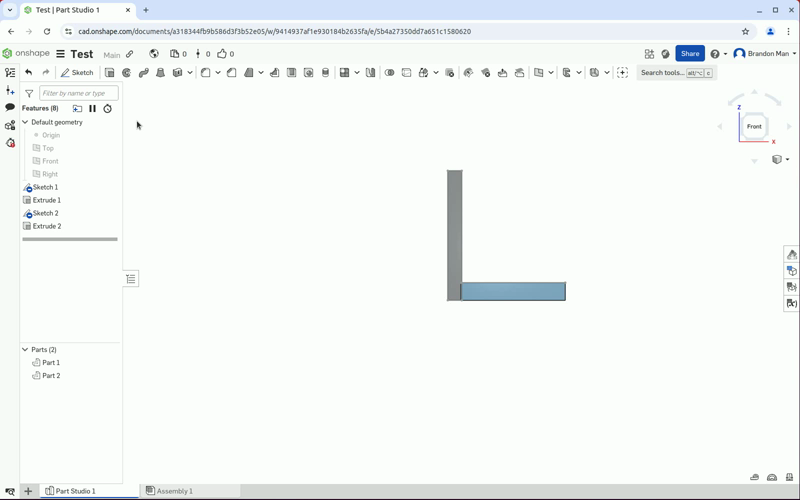
key(shift+h)
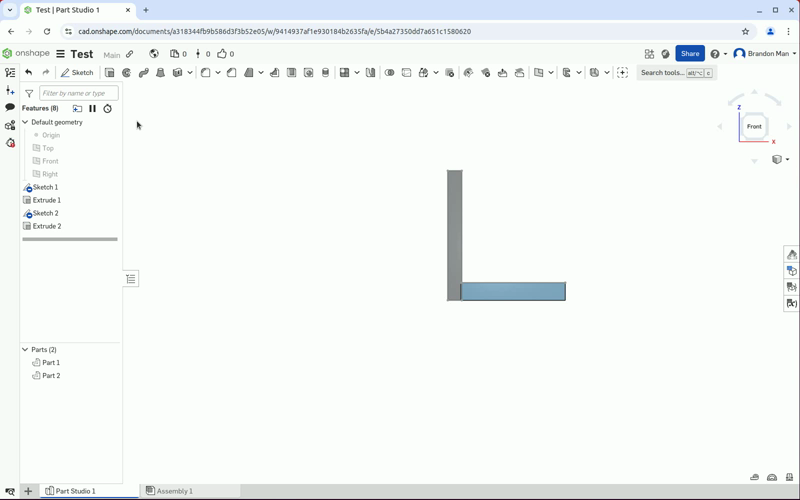
key(shift+7)
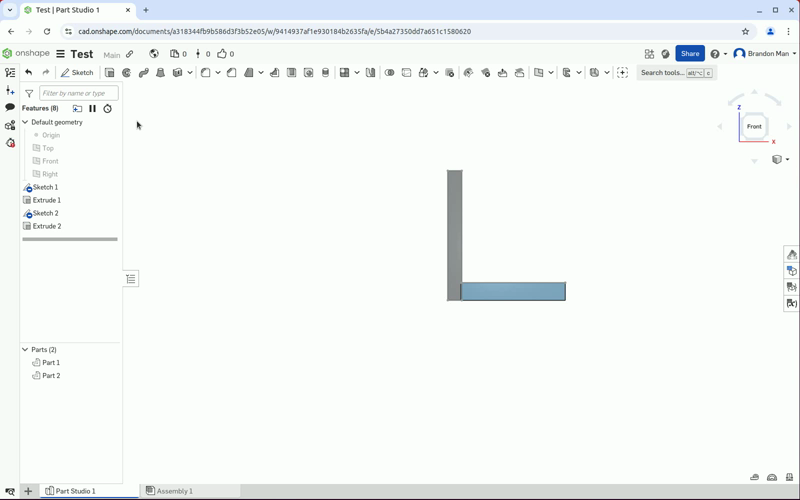
key(left, 2)
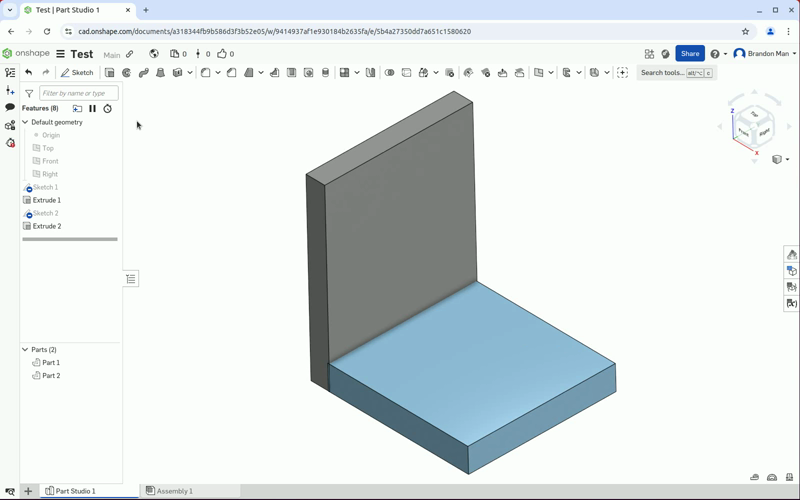
key(down, 2)
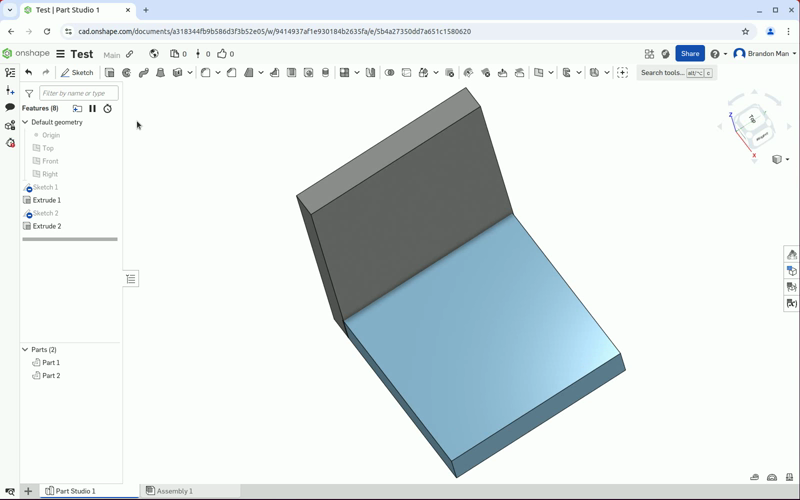
key(up, 2)
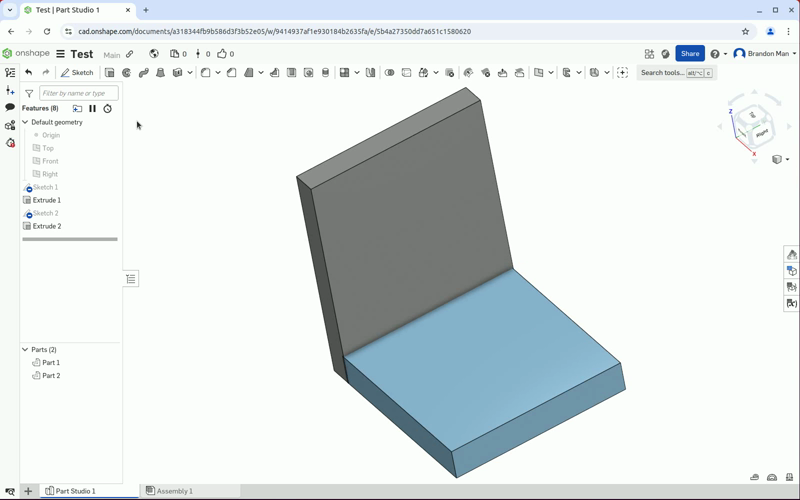
key(right, 2)
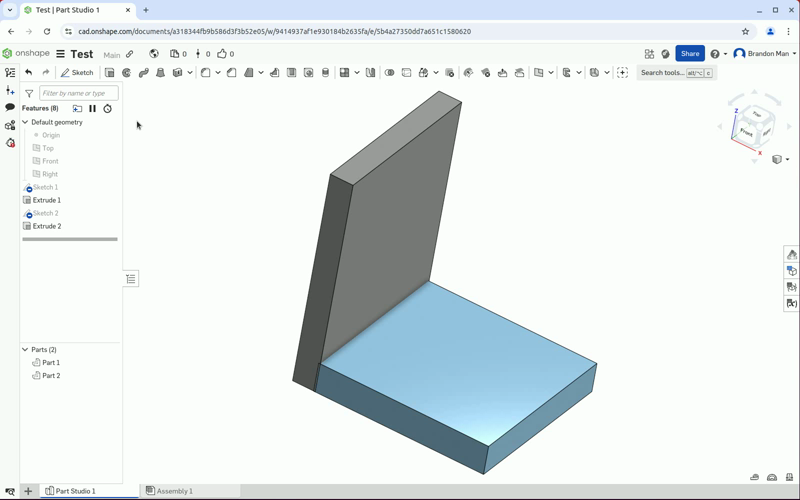
mouse_move(73, 189)
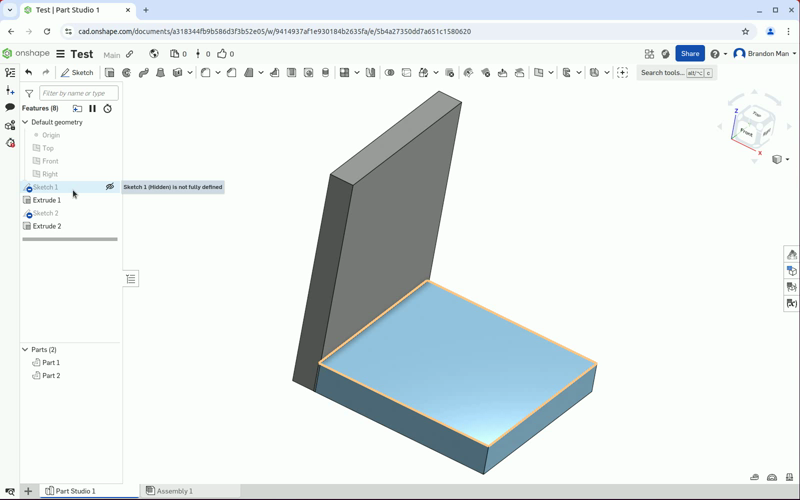
click(73, 189)